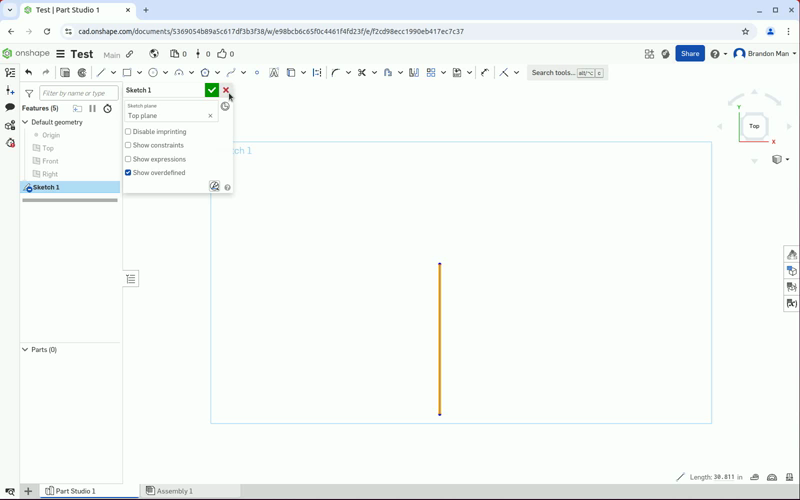
key(shift+h)
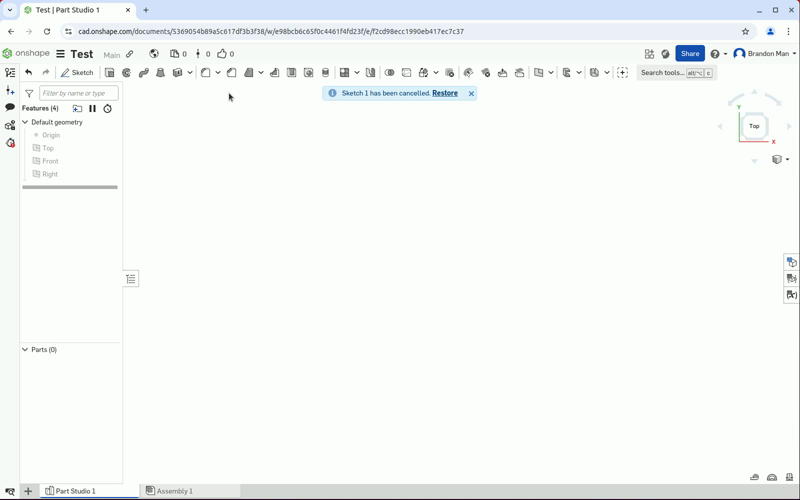
mouse_move(73, 352)
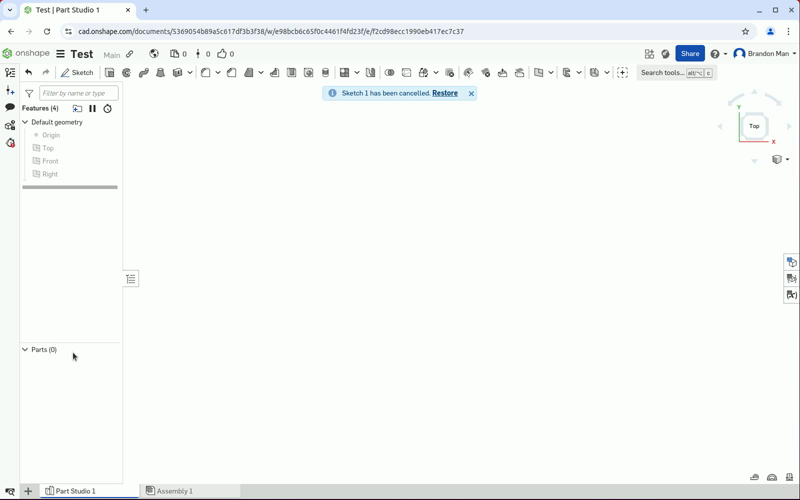
key(y)
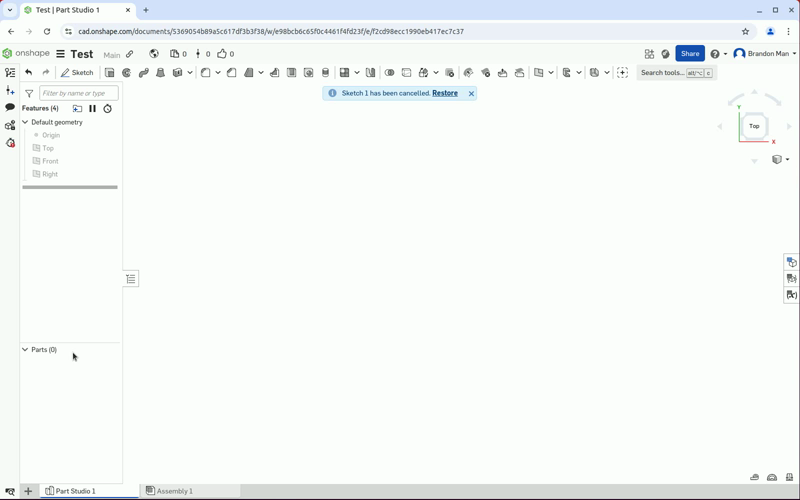
key(shift+p)
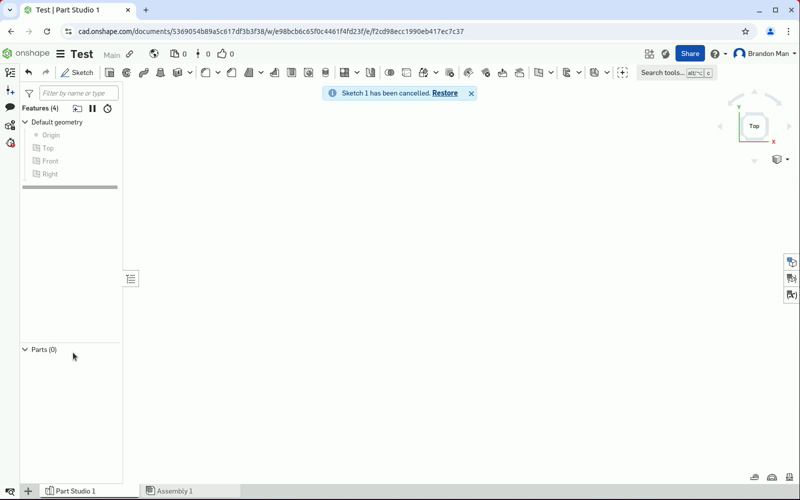
key(space)
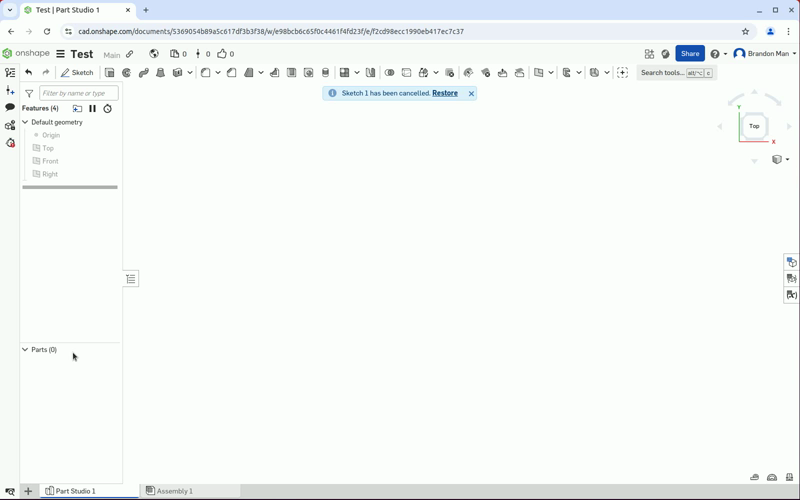
key_down(shift)
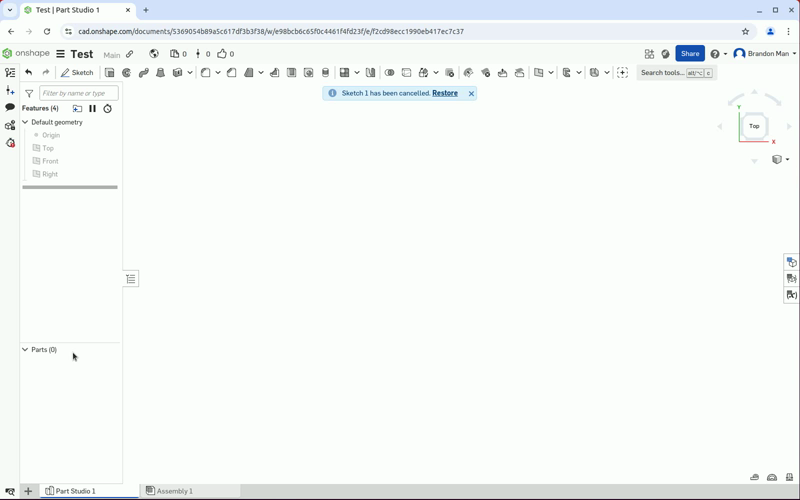
key(up)
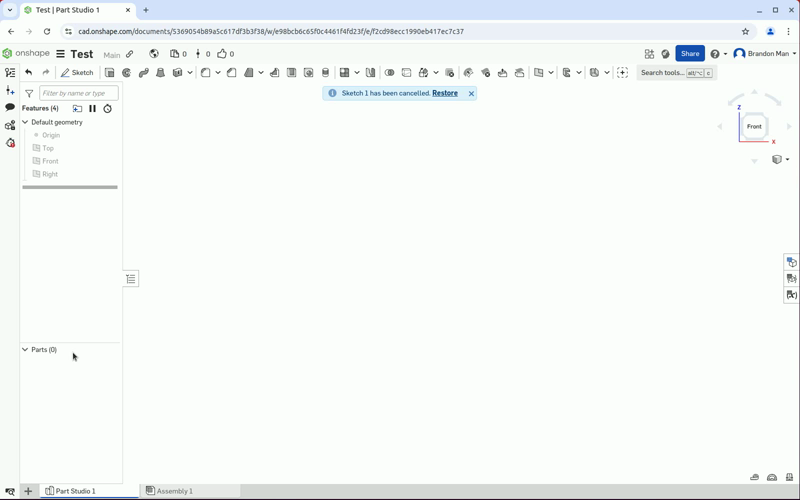
key_up(shift)
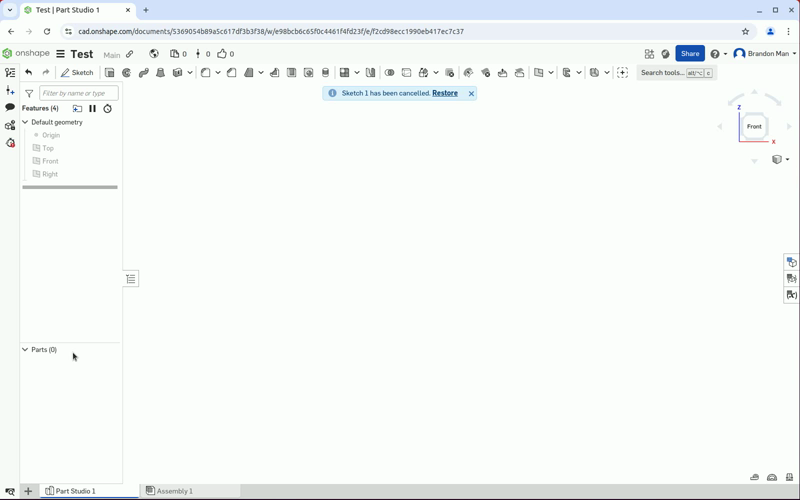
mouse_move(73, 352)
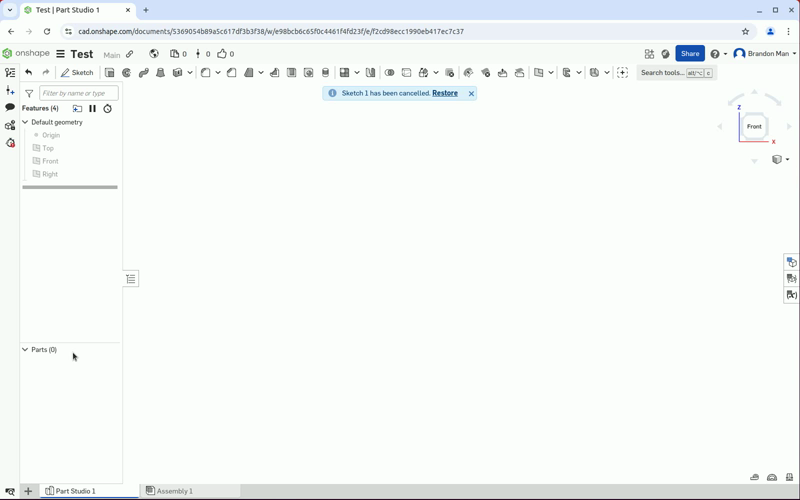
key(shift+y)
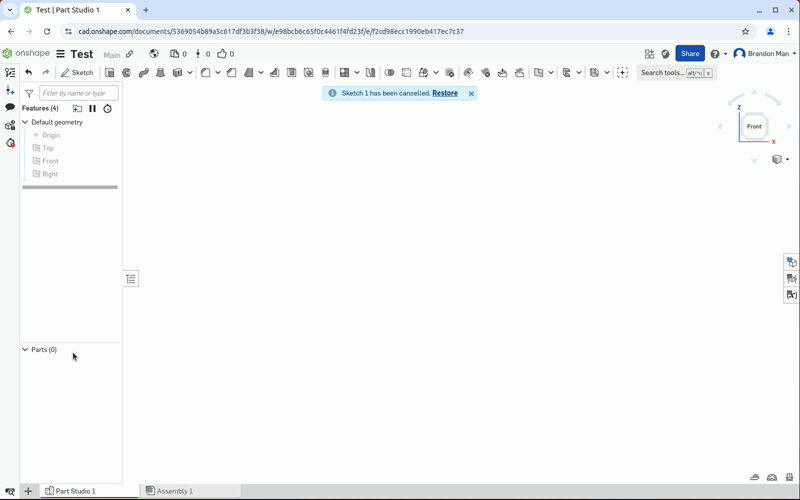
key(shift+s)
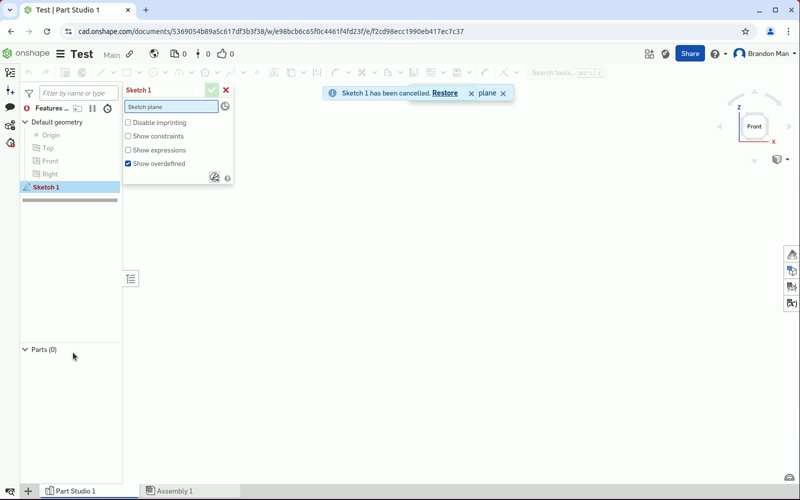
mouse_move(73, 163)
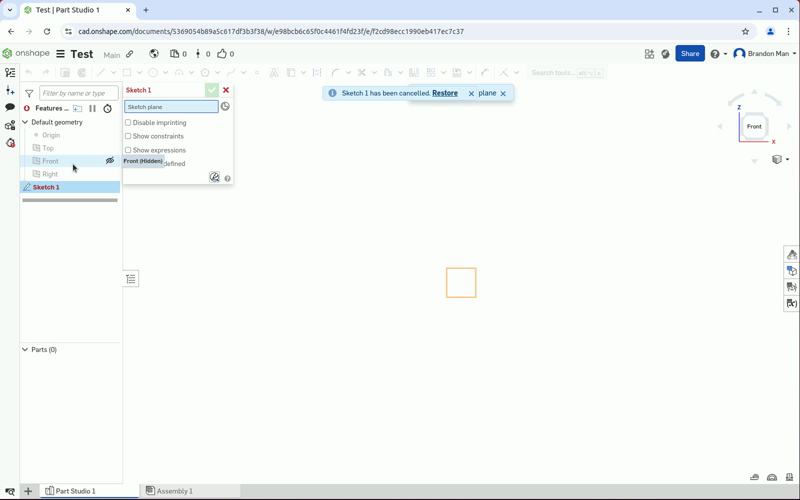
click(73, 163)
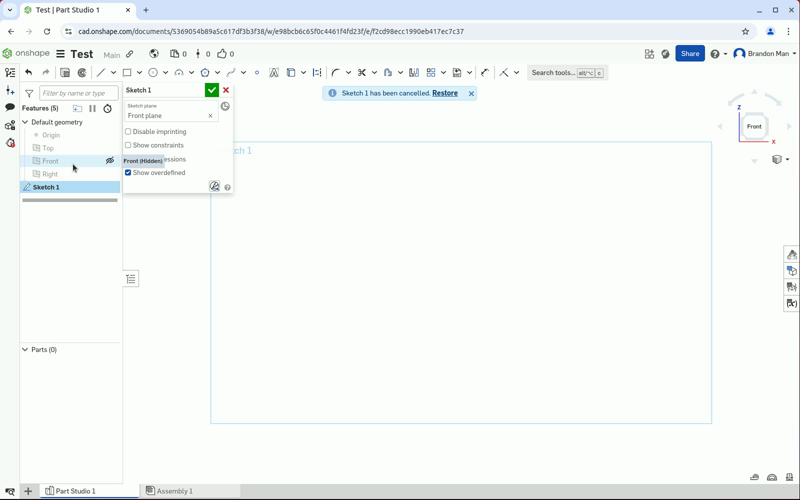
mouse_move(73, 352)
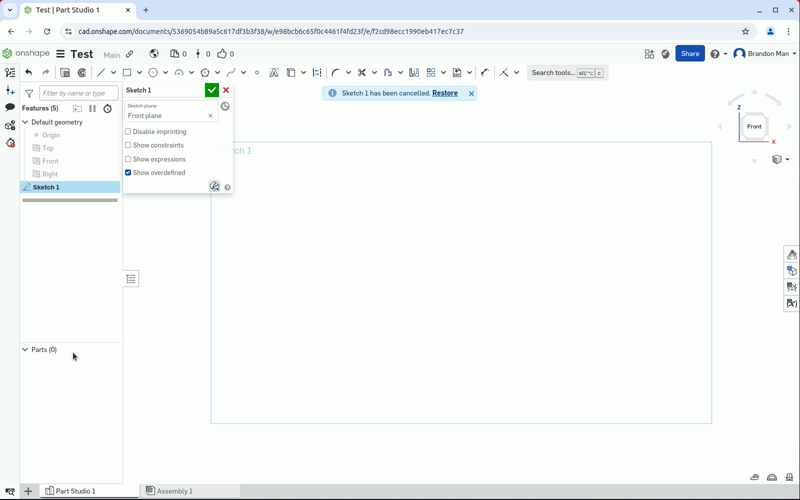
key(y)
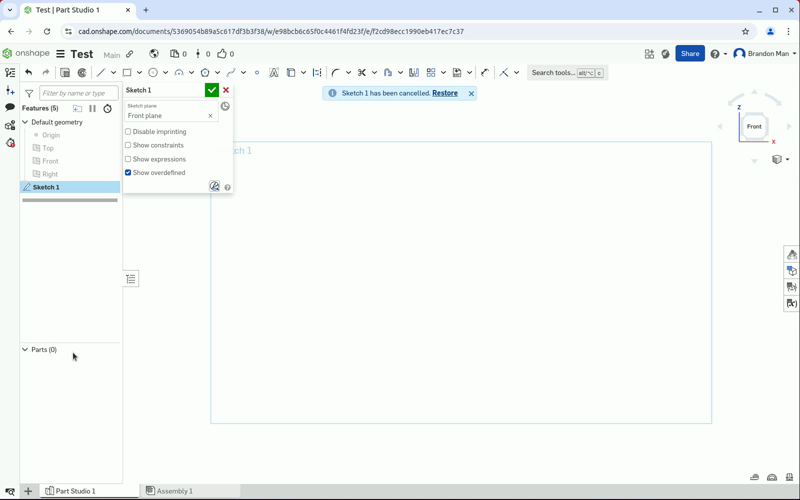
key(l)
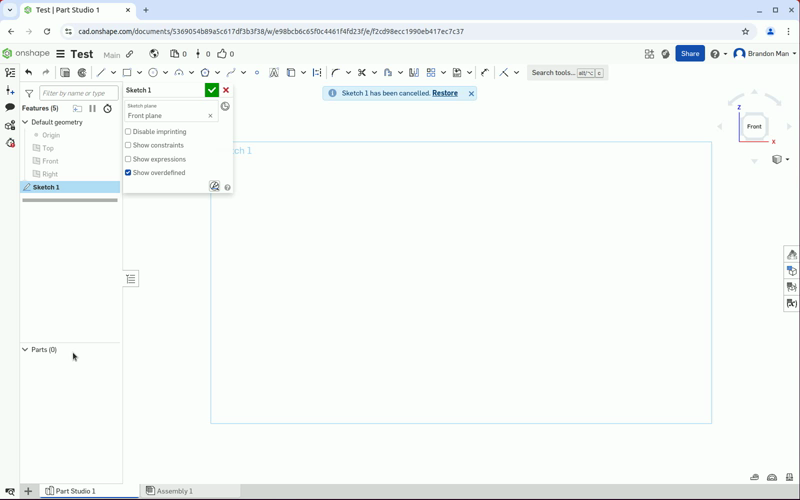
key_down(shift)
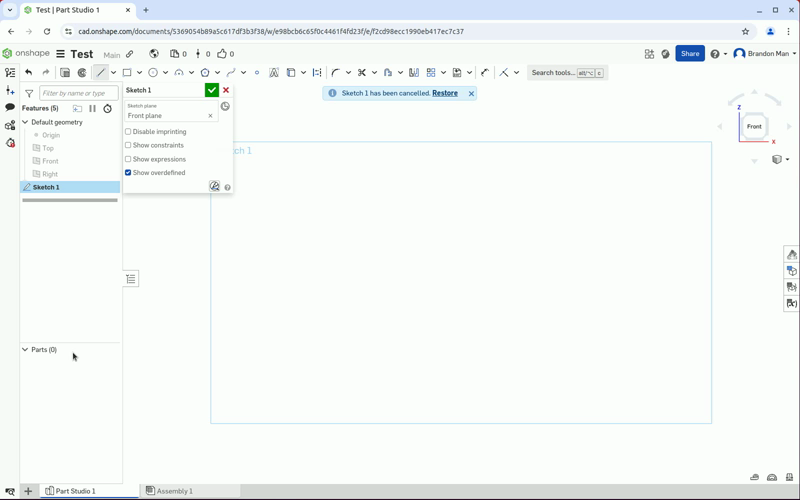
mouse_move(404, 282)
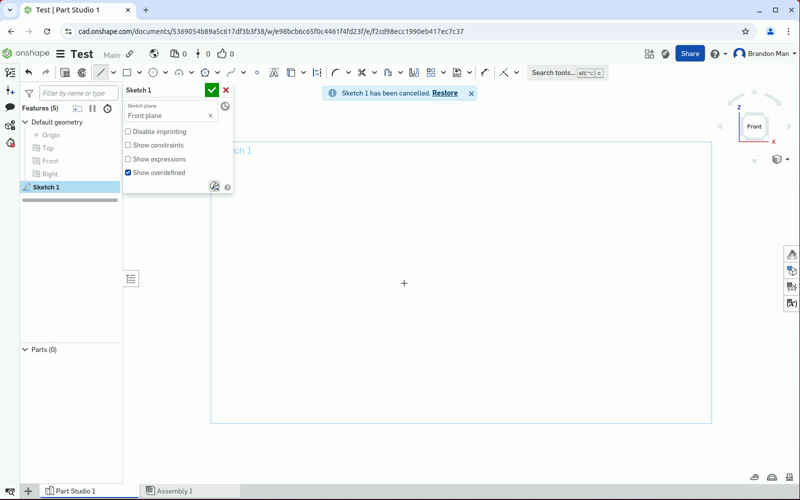
click(404, 282)
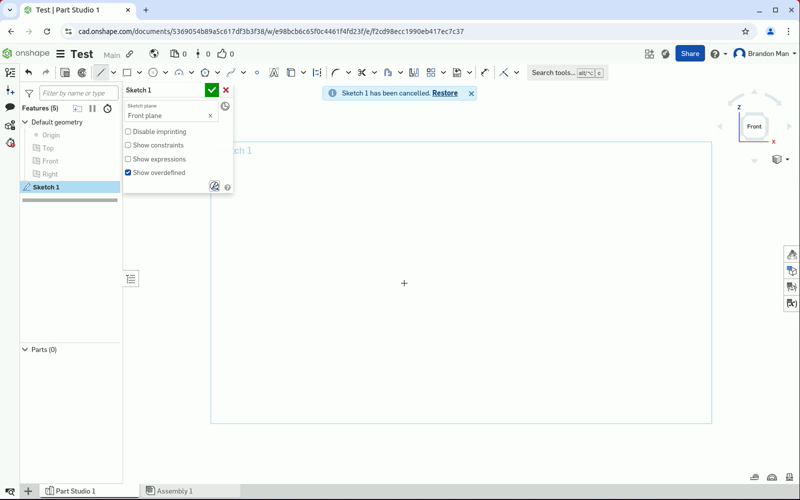
key_up(shift)
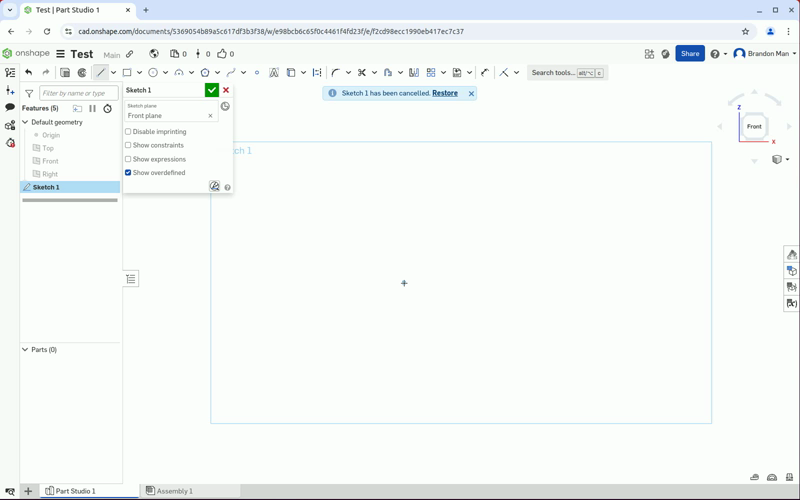
key_down(shift)
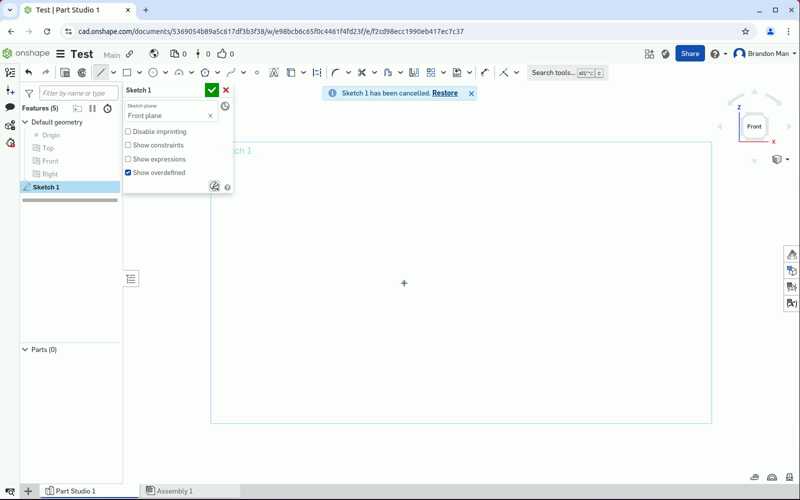
mouse_move(434, 282)
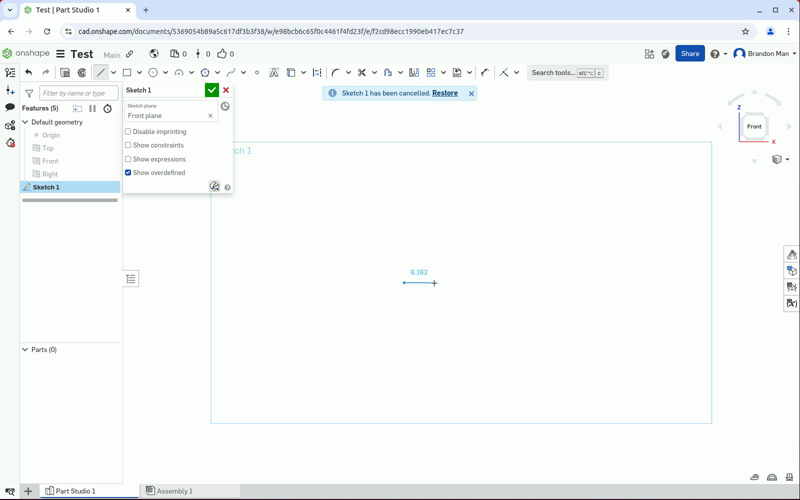
mouse_move(461, 282)
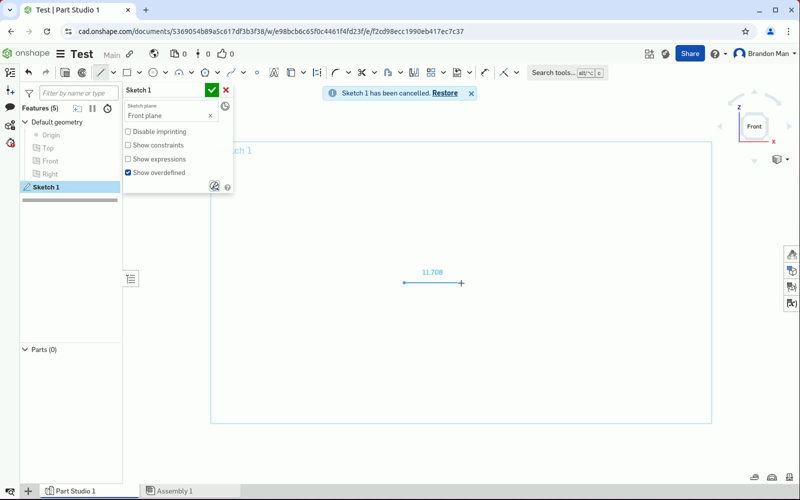
click(461, 282)
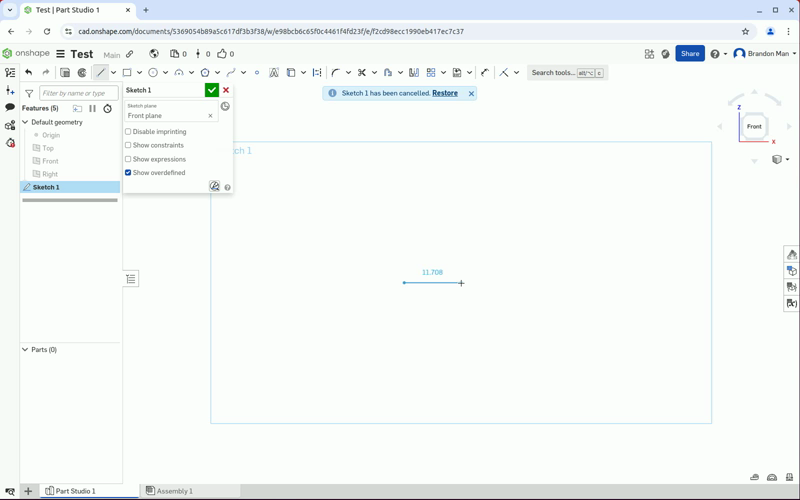
key_up(shift)
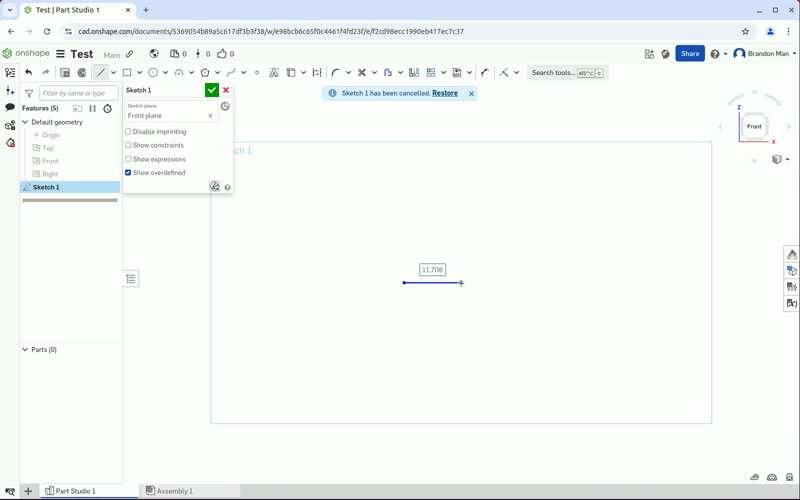
key_down(shift)
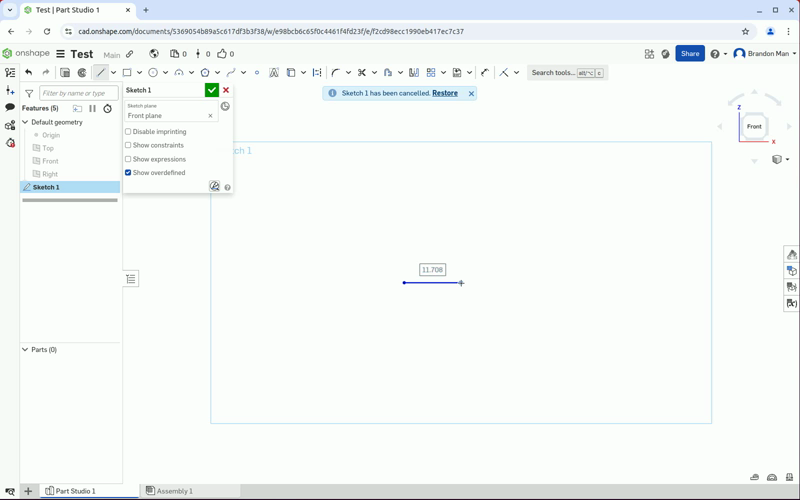
mouse_move(491, 282)
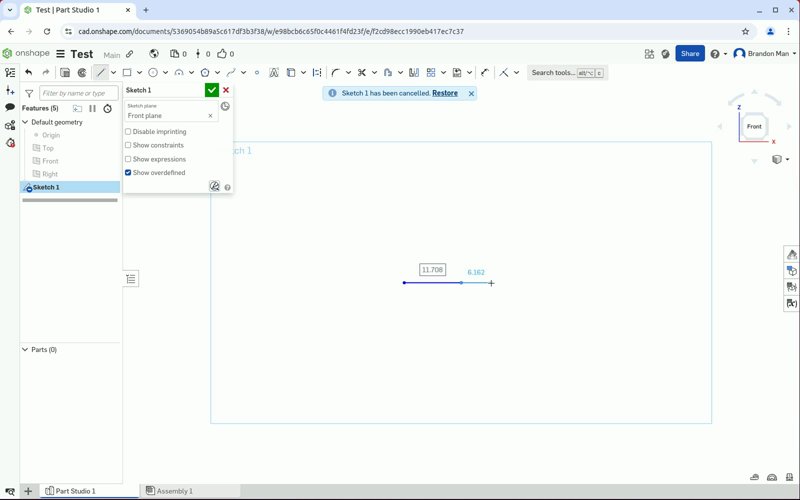
mouse_move(461, 226)
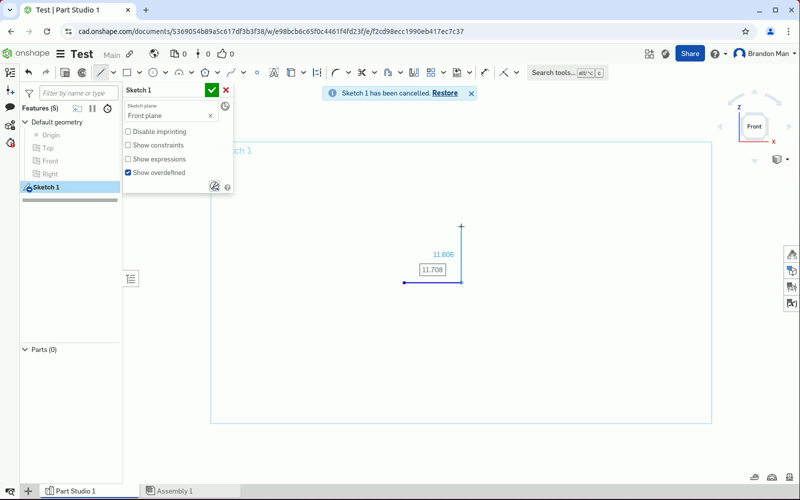
click(461, 226)
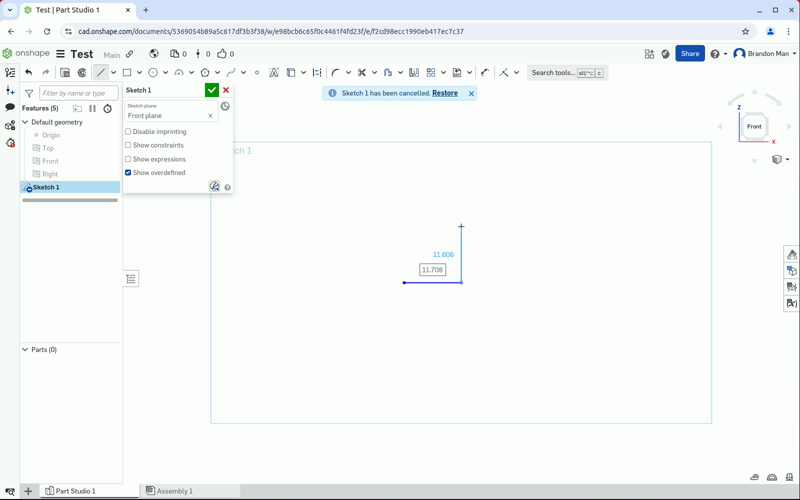
key_up(shift)
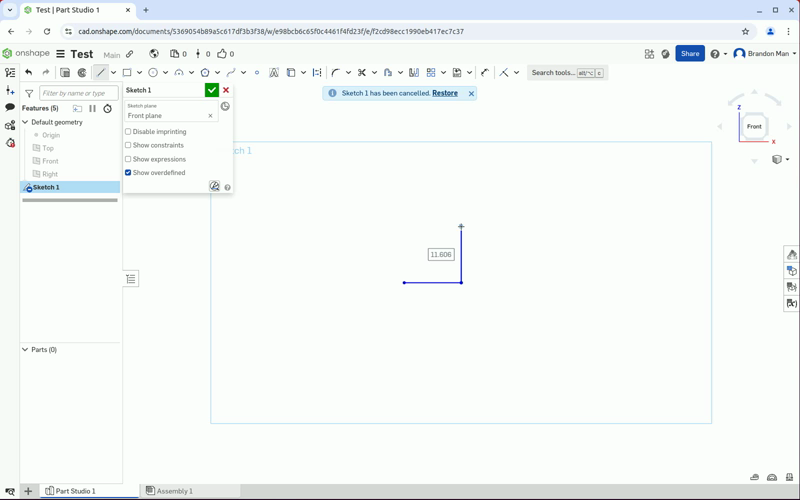
key_down(shift)
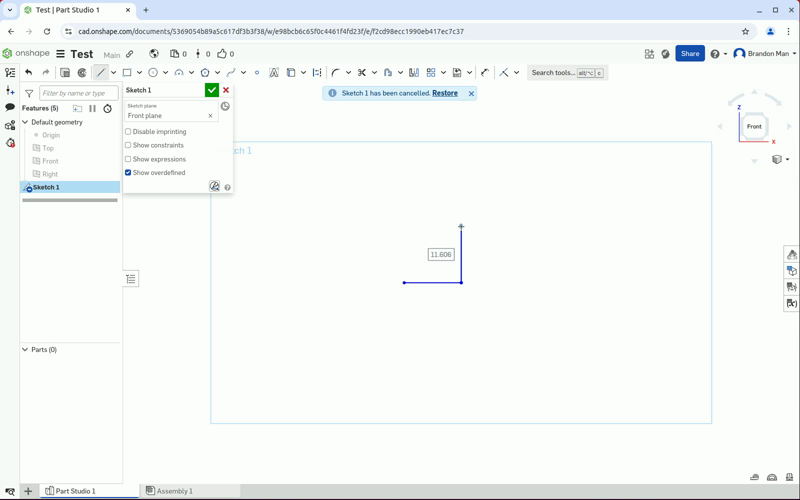
mouse_move(491, 226)
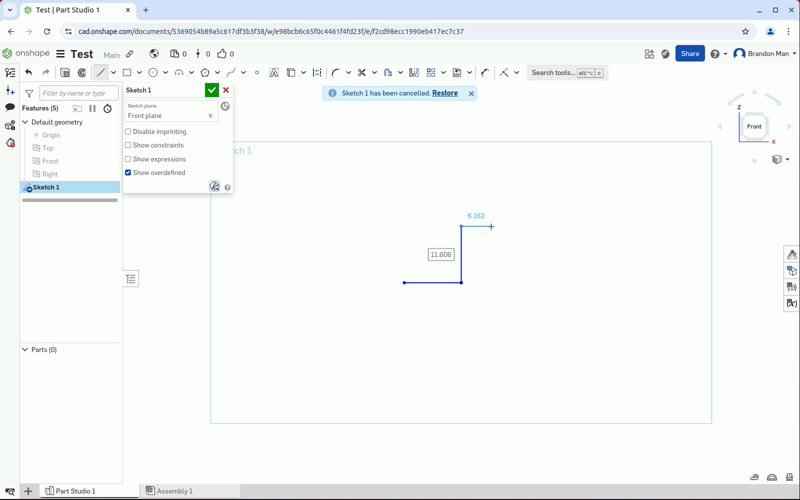
mouse_move(432, 226)
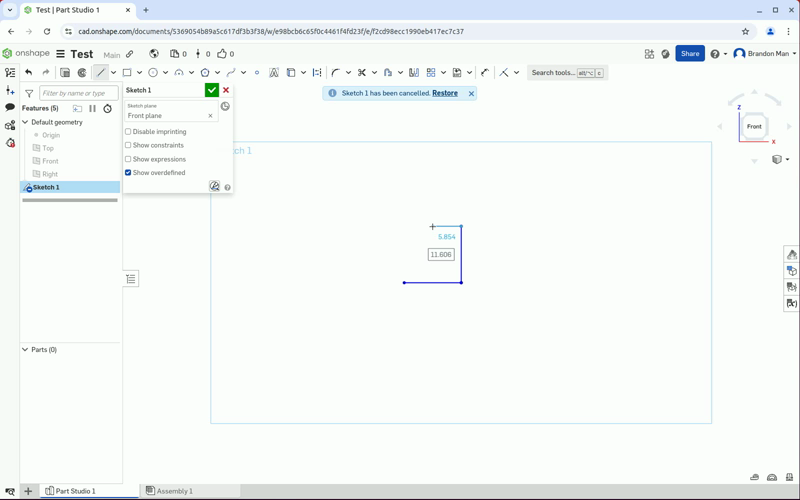
click(432, 226)
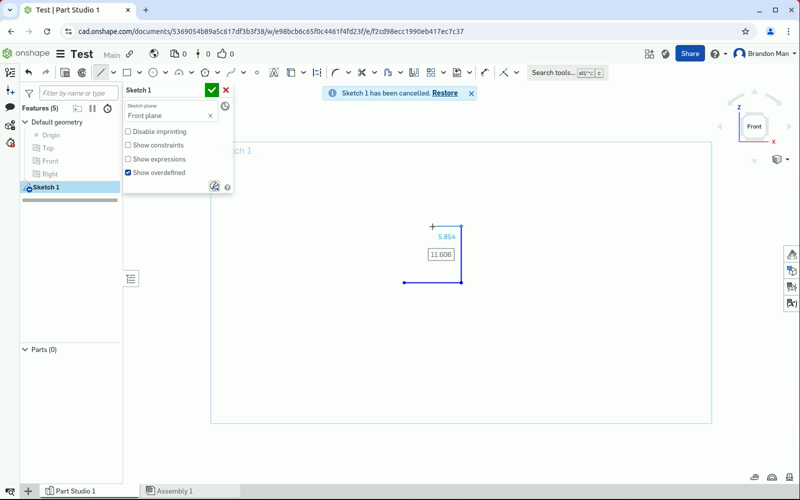
key_up(shift)
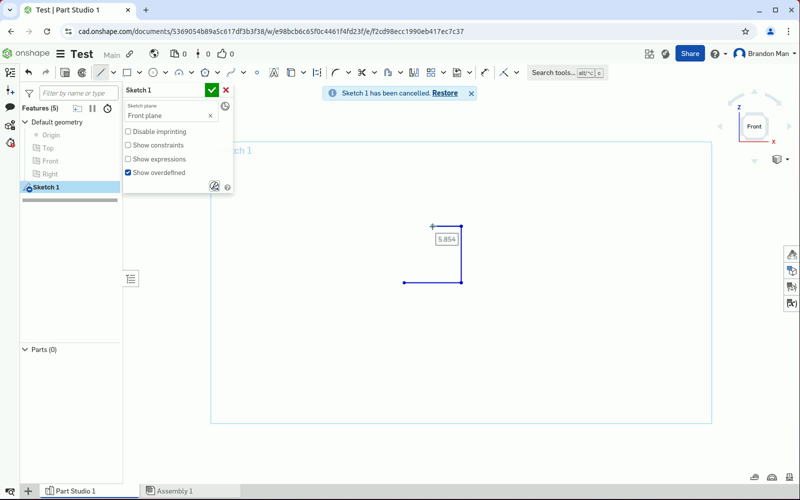
key_down(shift)
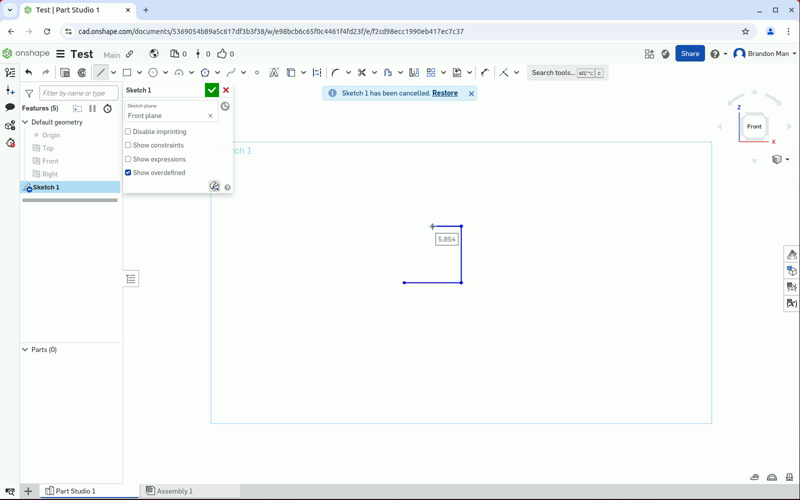
mouse_move(462, 226)
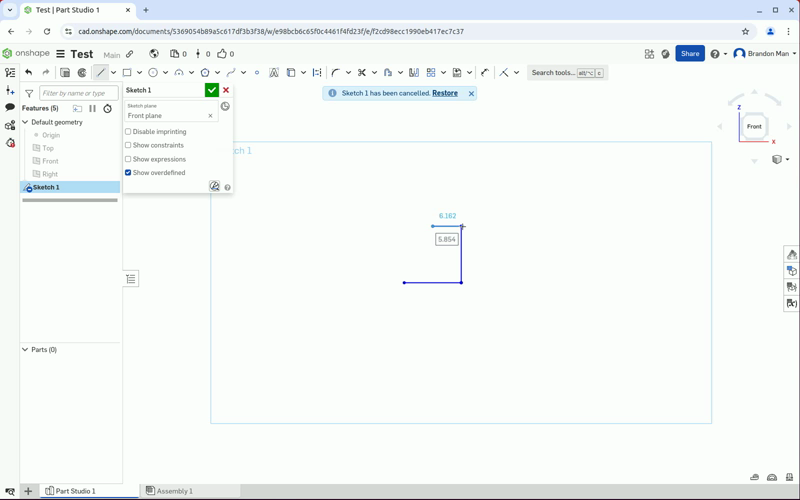
mouse_move(432, 170)
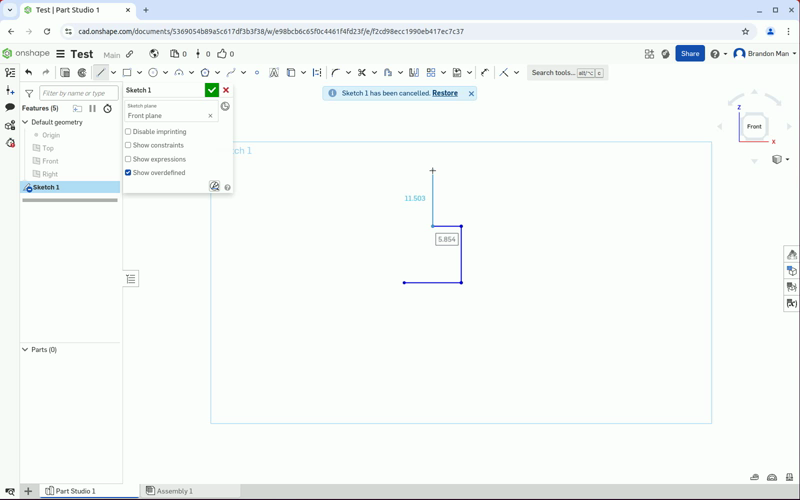
click(432, 170)
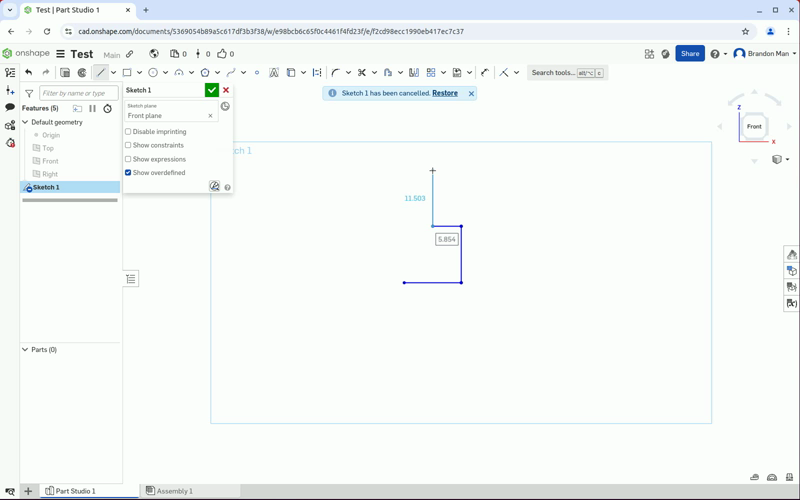
key_up(shift)
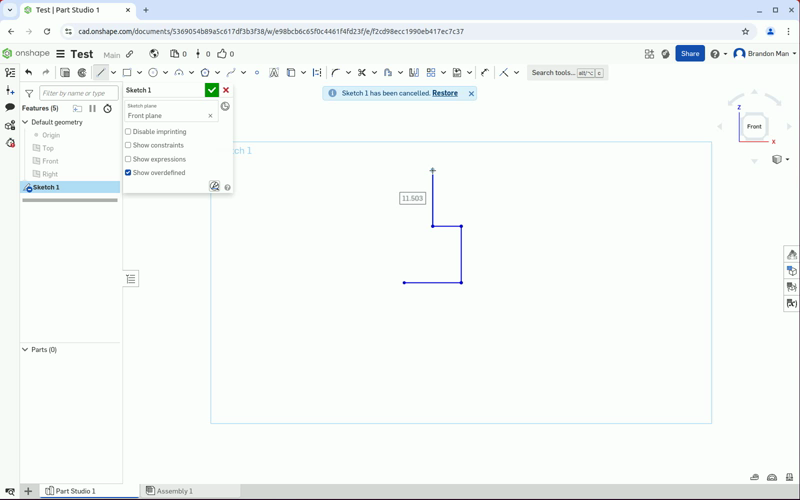
key_down(shift)
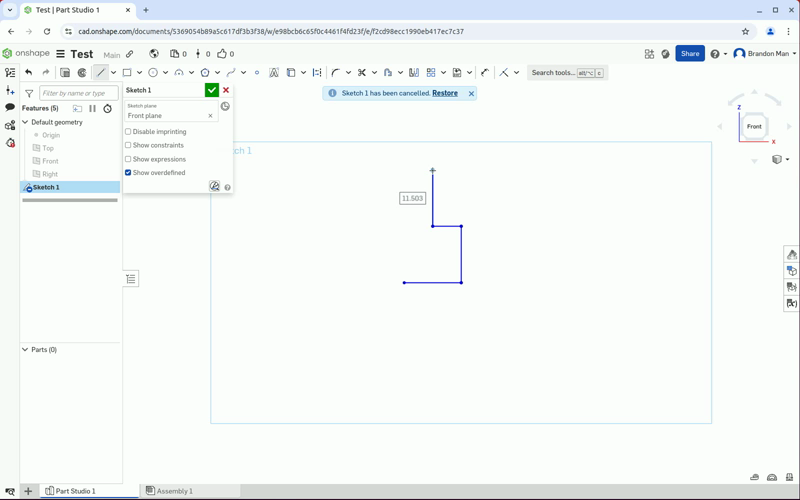
mouse_move(462, 170)
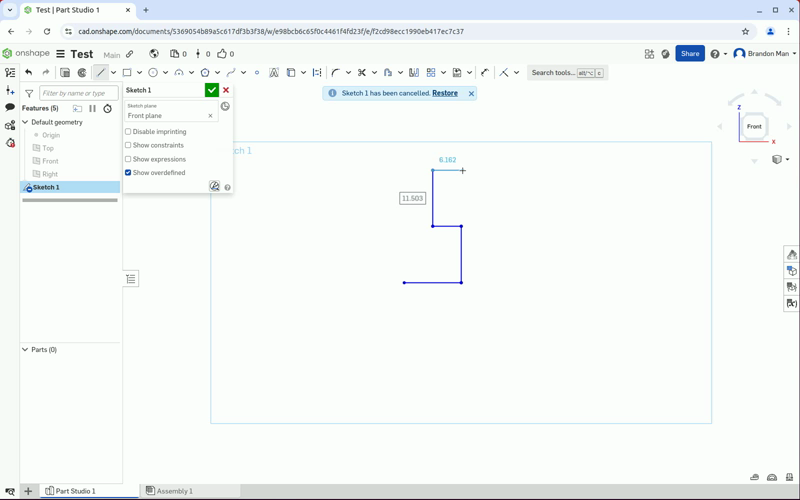
mouse_move(404, 170)
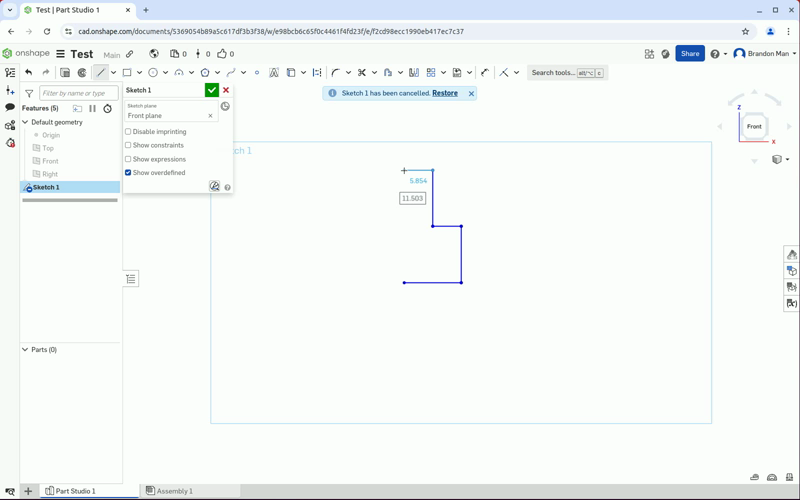
click(404, 170)
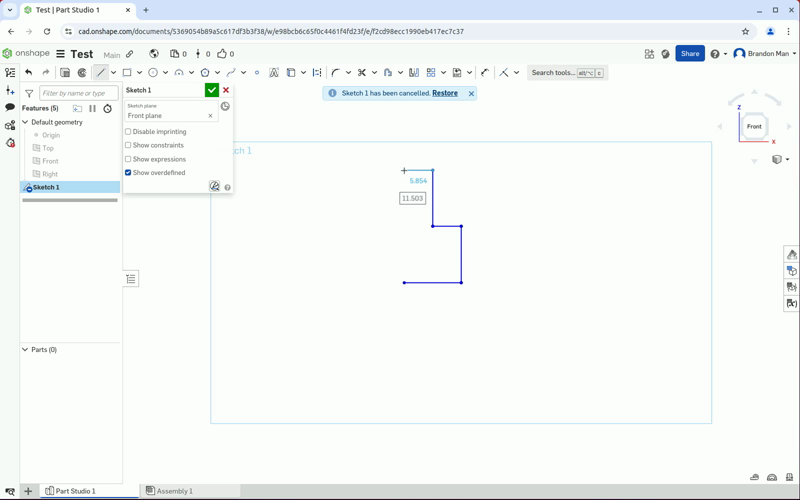
key_up(shift)
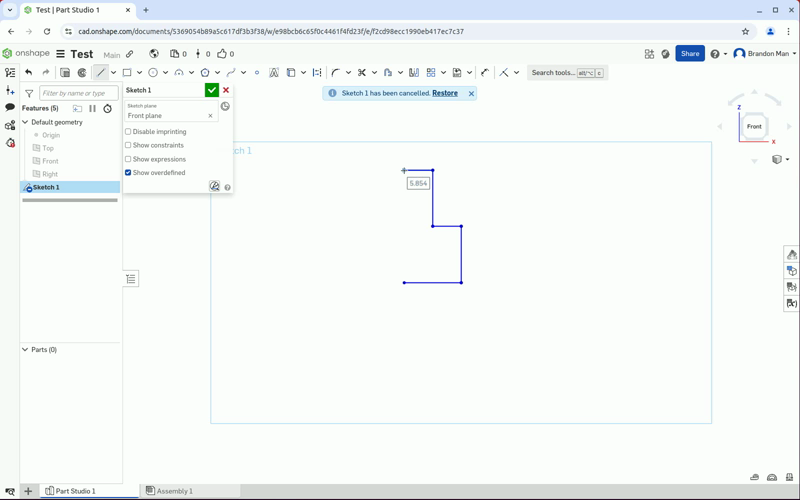
key_down(shift)
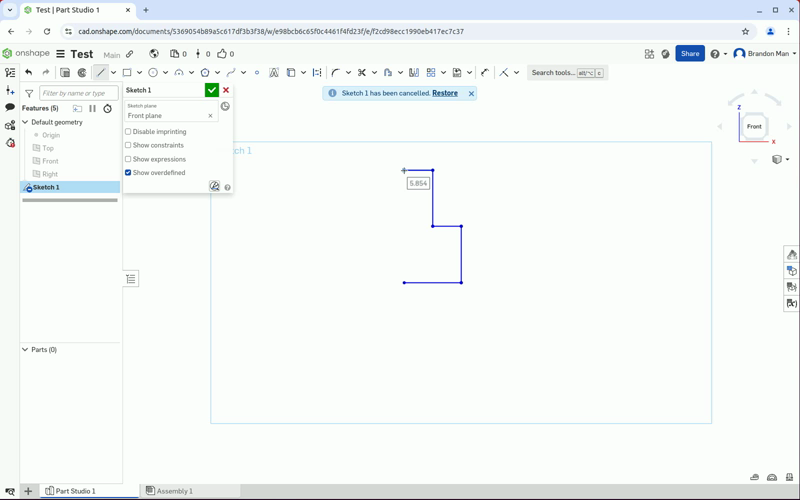
mouse_move(404, 282)
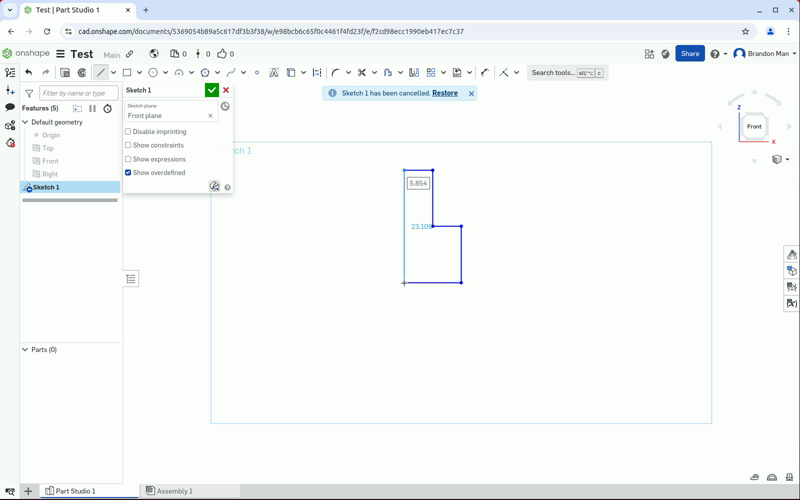
key_up(shift)
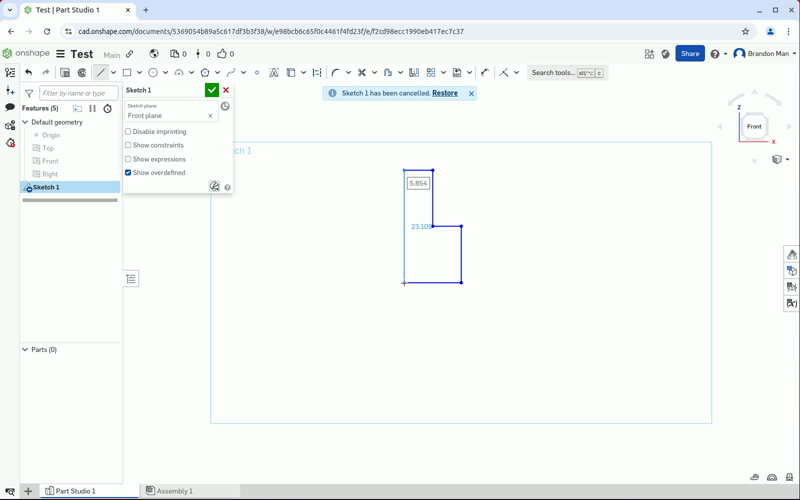
click(404, 282)
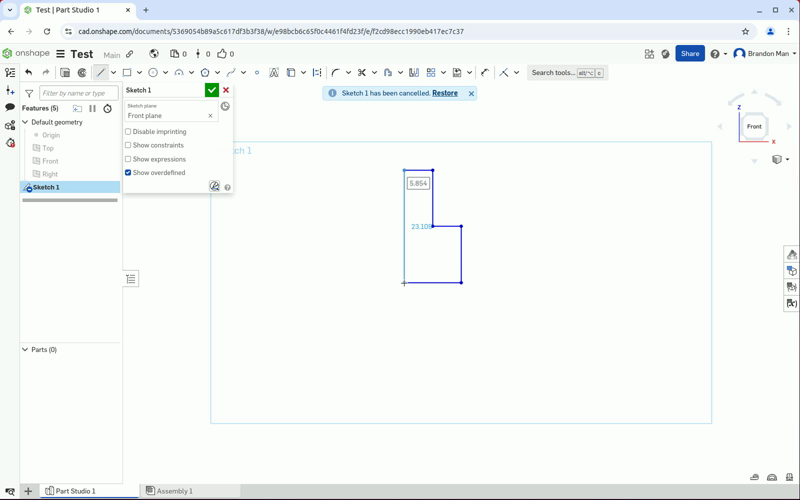
key(esc)
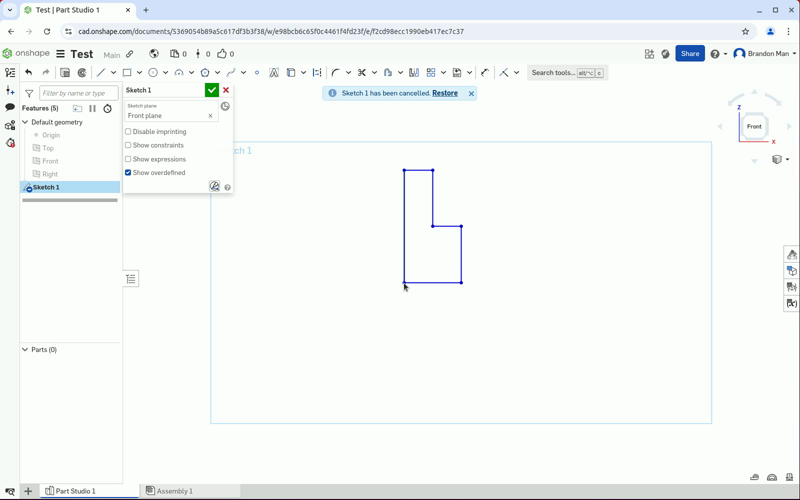
mouse_move(432, 236)
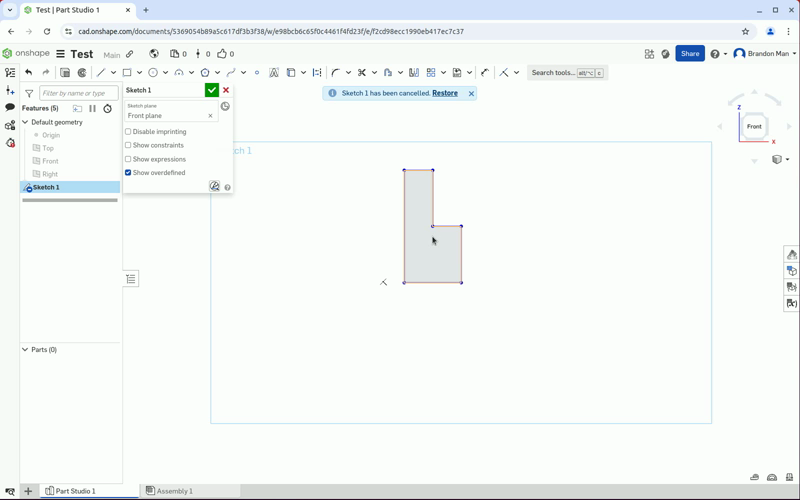
click(432, 236)
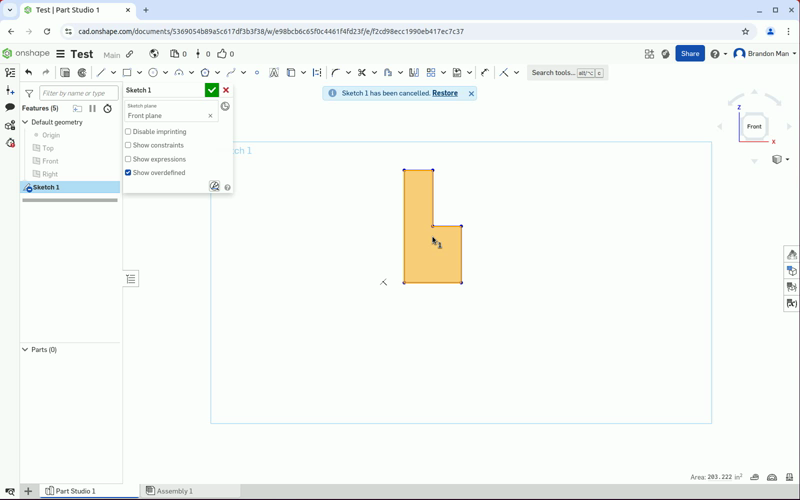
mouse_move(73, 352)
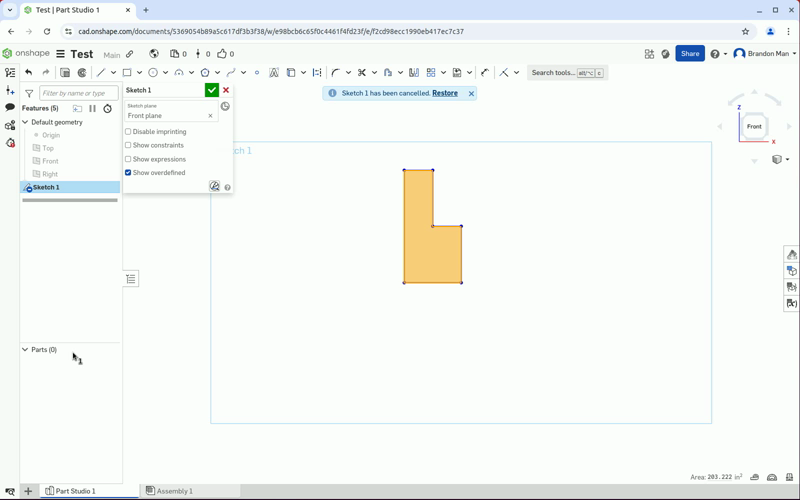
key(shift+y)
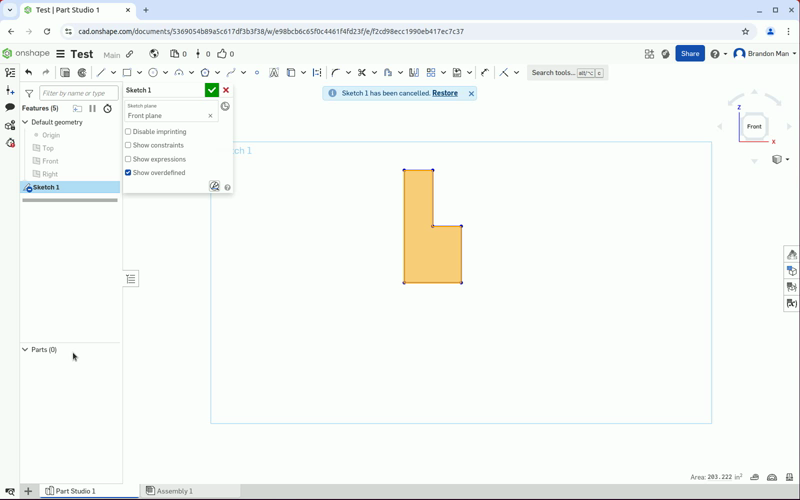
key(shift+e)
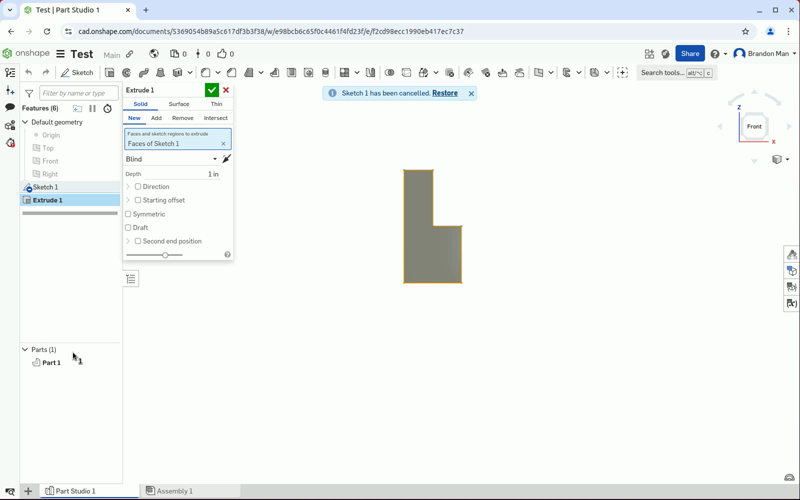
mouse_move(143, 106)
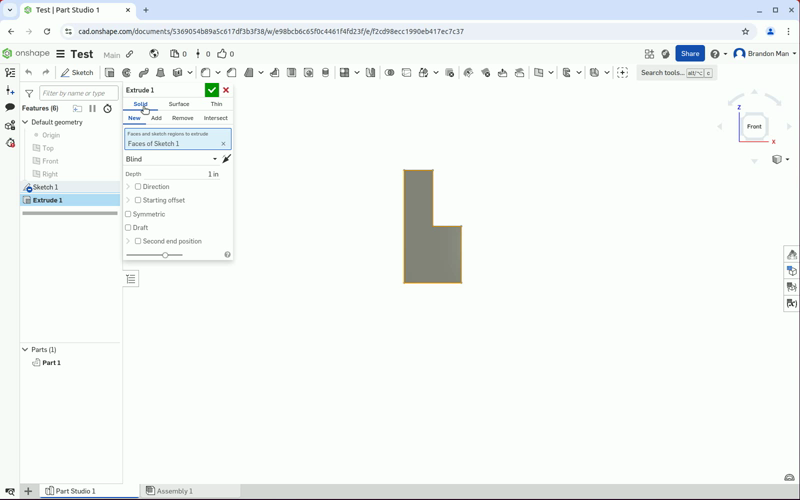
click(143, 106)
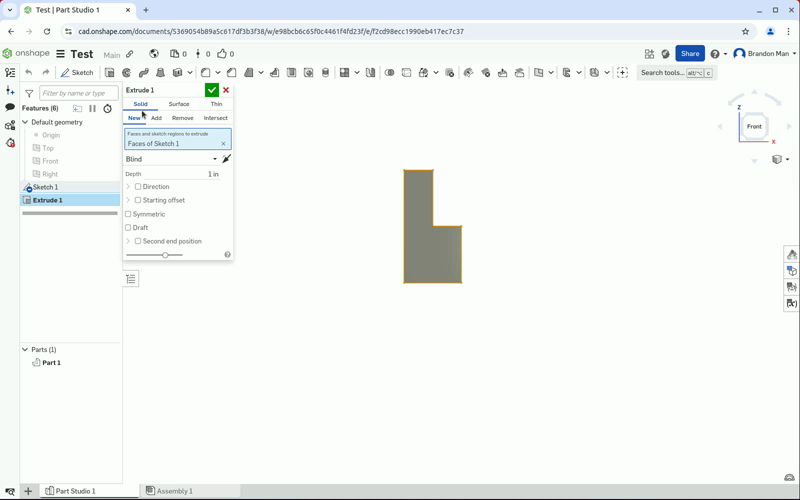
mouse_move(137, 120)
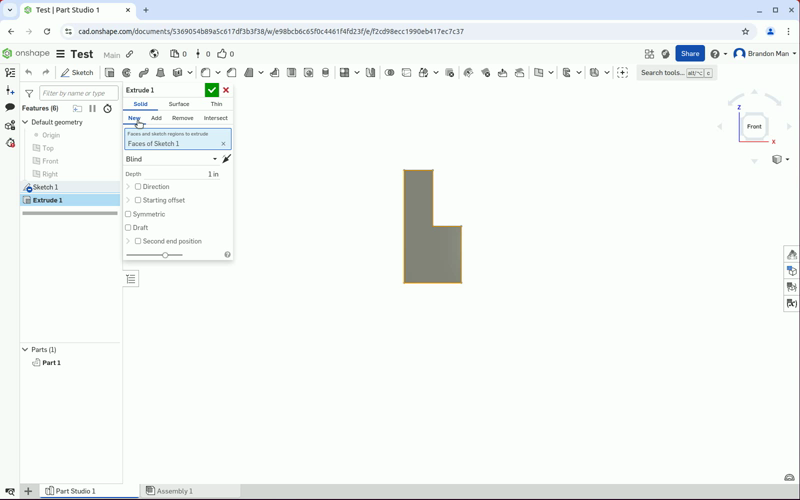
click(137, 120)
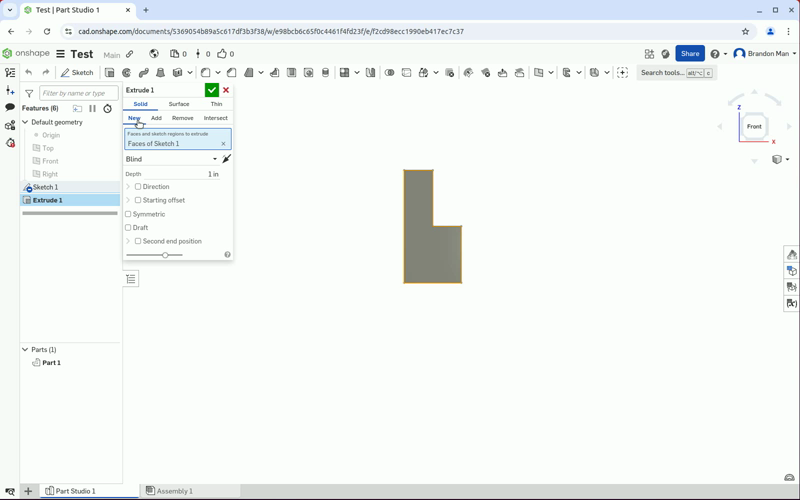
key(tab, 4)
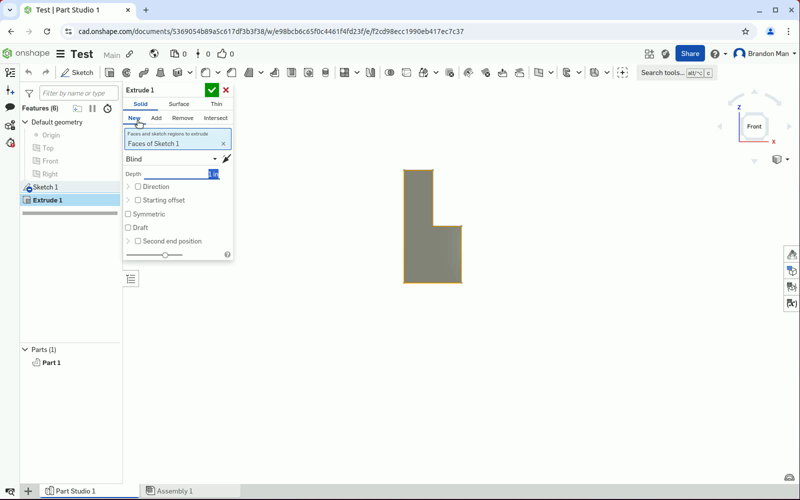
text(23.108)
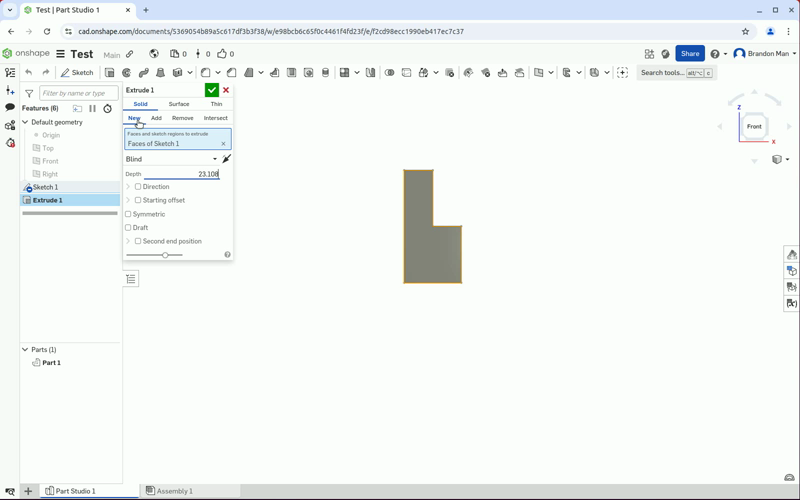
key(tab, 3)
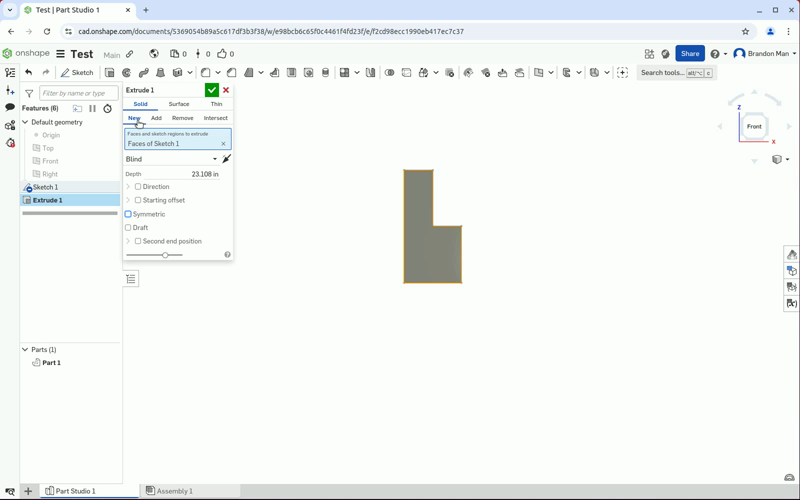
key(space)
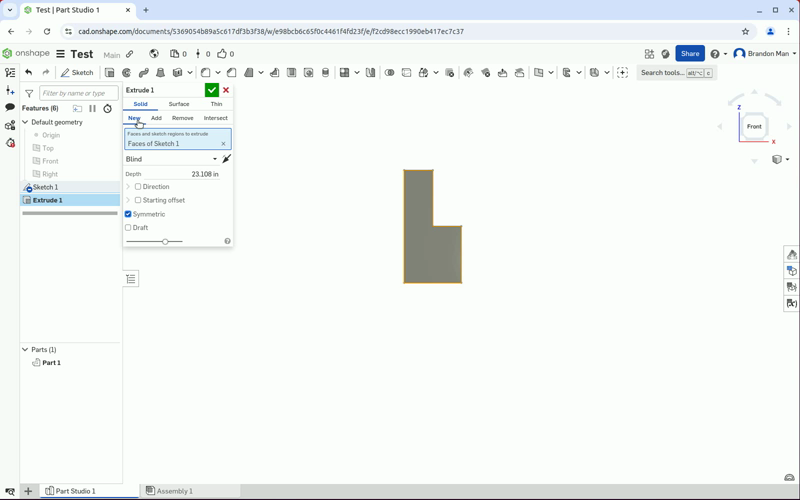
key(enter)
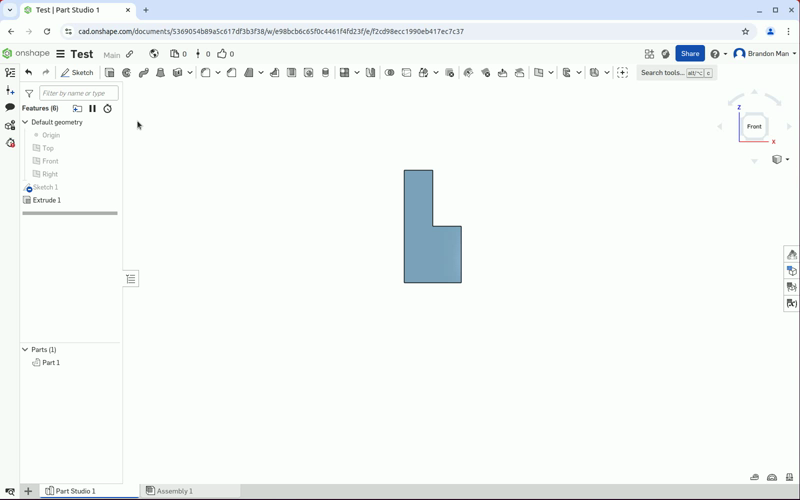
key(shift+h)
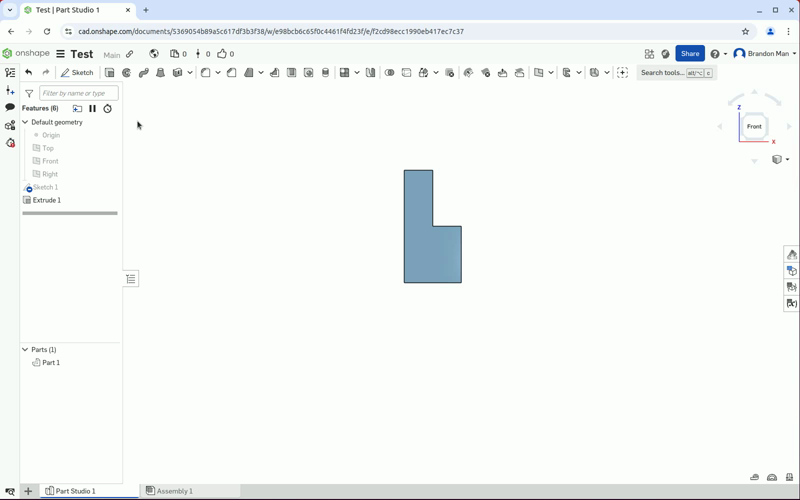
key(shift+h)
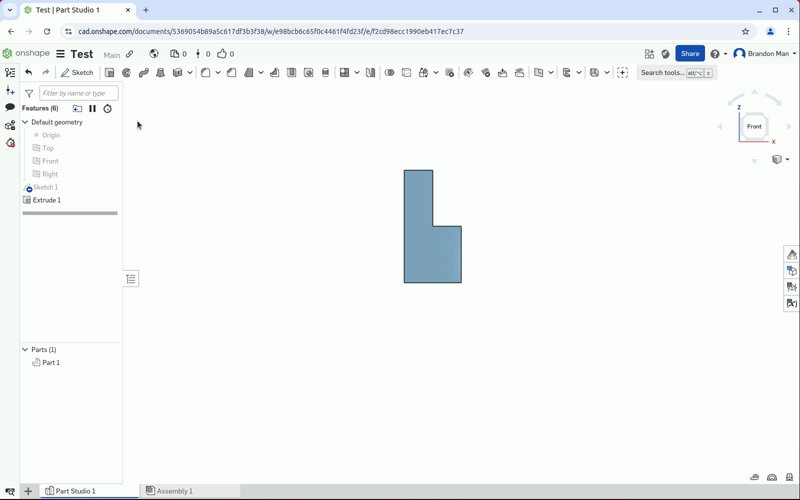
mouse_move(73, 189)
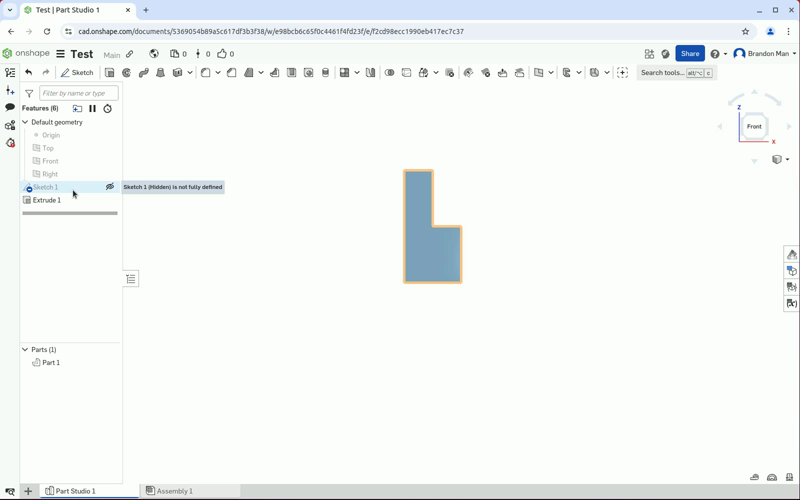
click(73, 189)
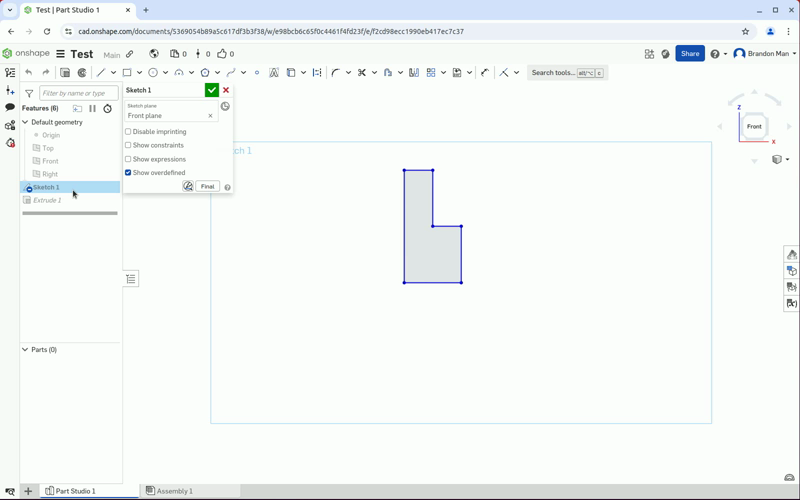
mouse_move(229, 92)
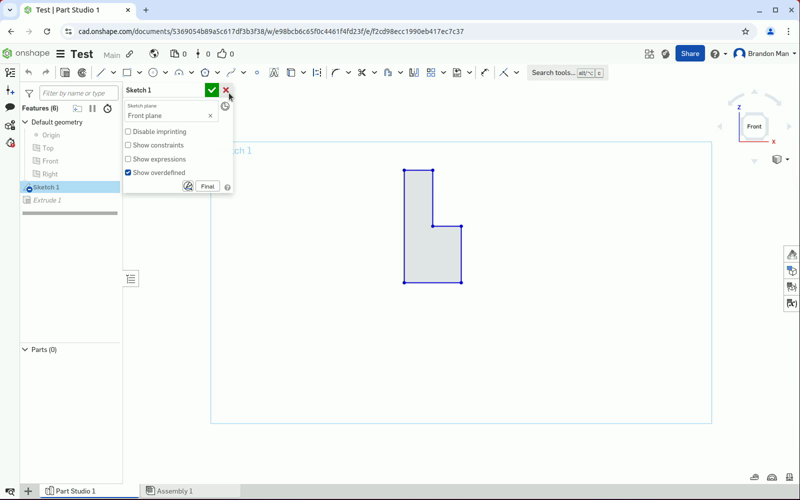
click(229, 92)
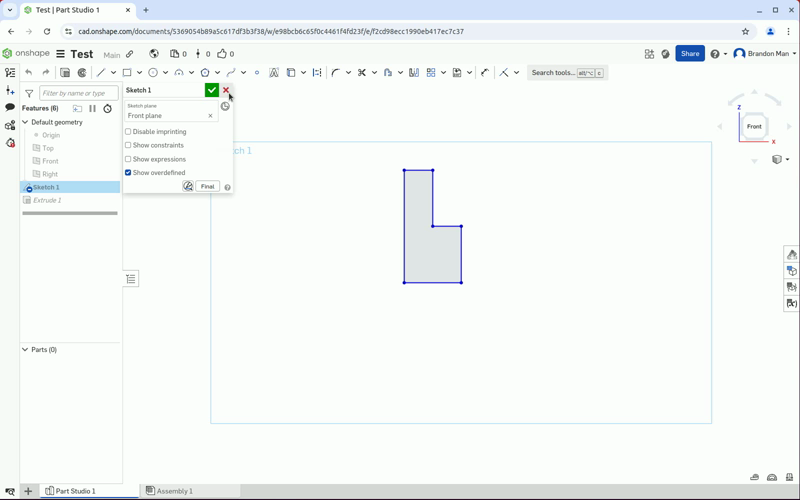
key(shift+s)
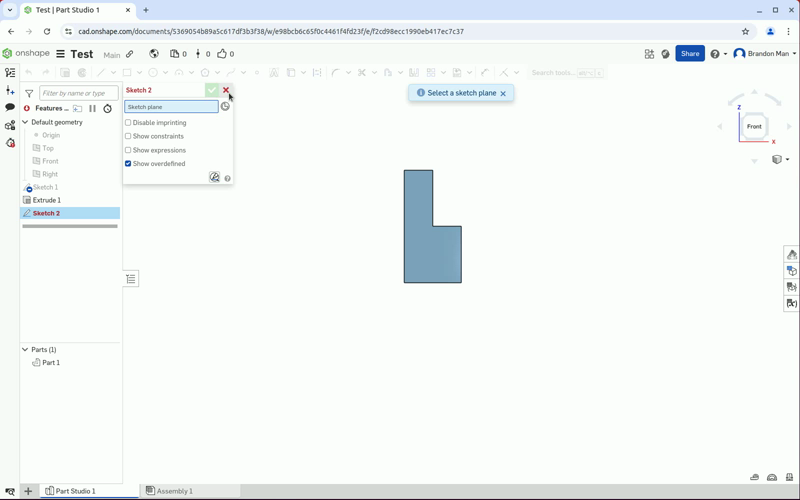
mouse_move(73, 163)
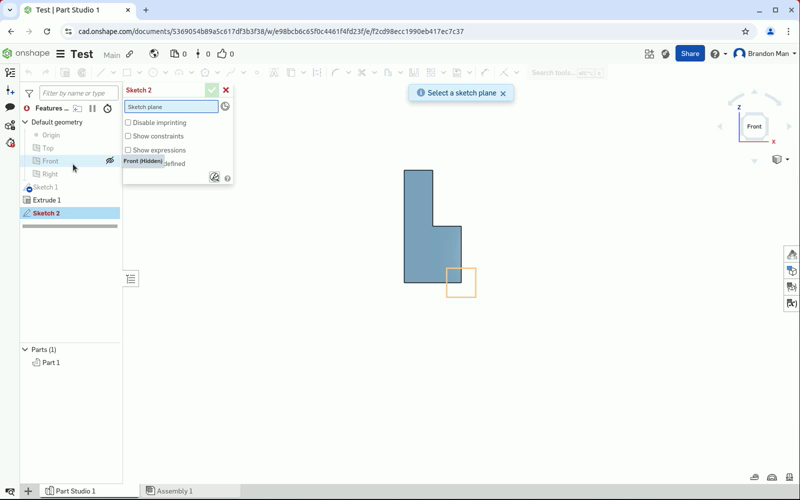
click(73, 163)
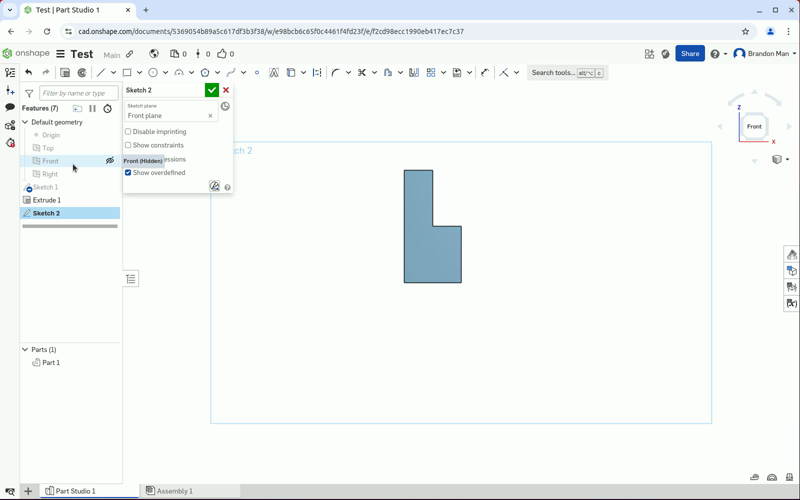
mouse_move(73, 352)
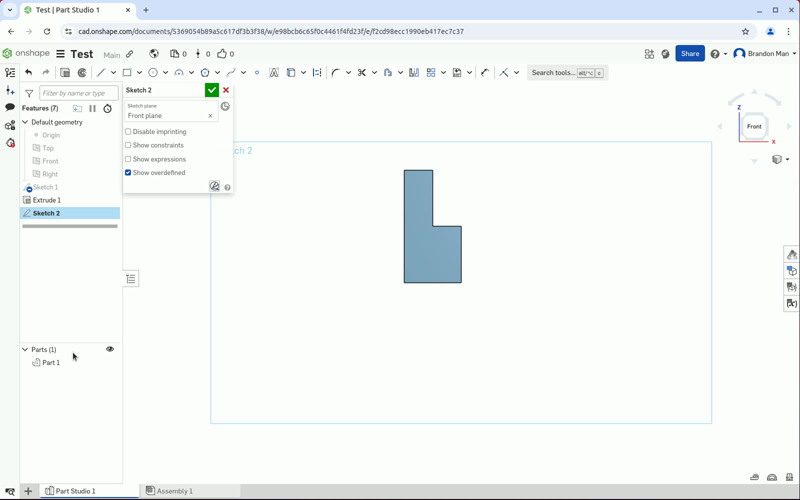
key(y)
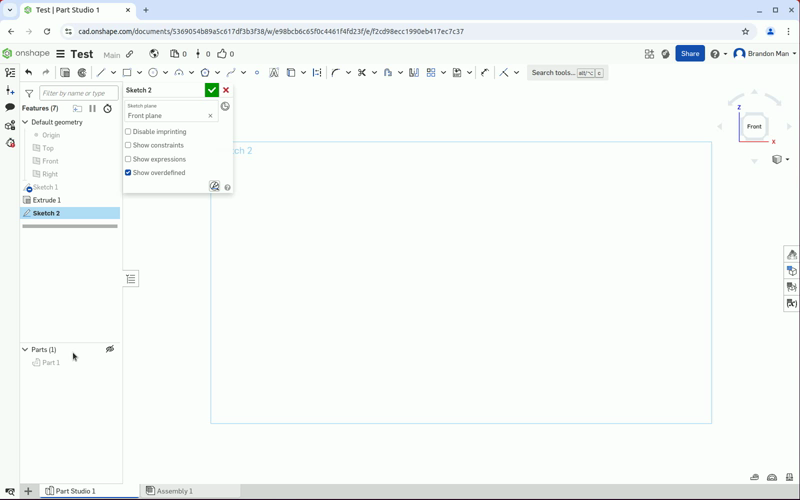
key(l)
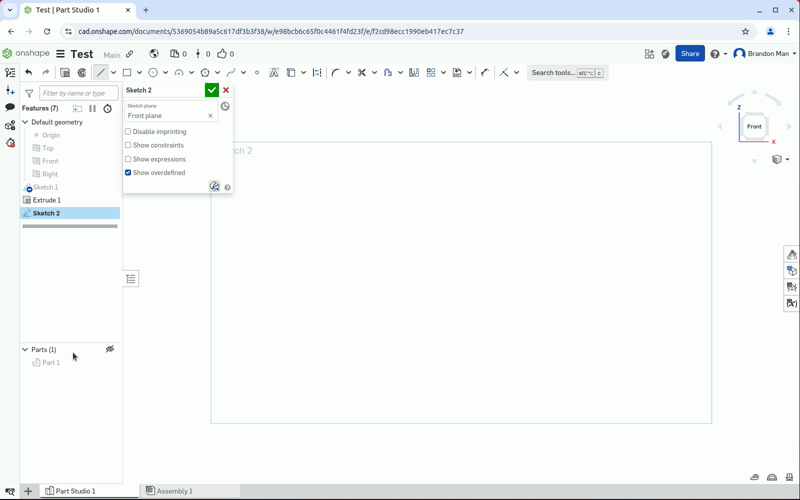
key_down(shift)
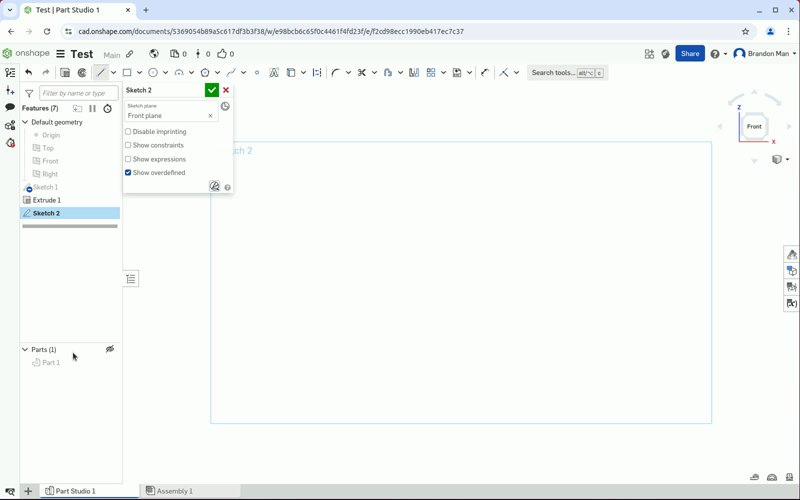
mouse_move(460, 282)
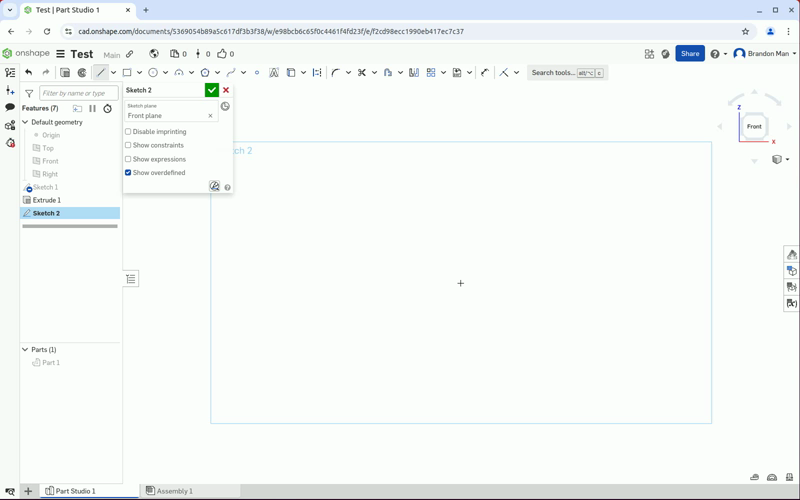
click(460, 282)
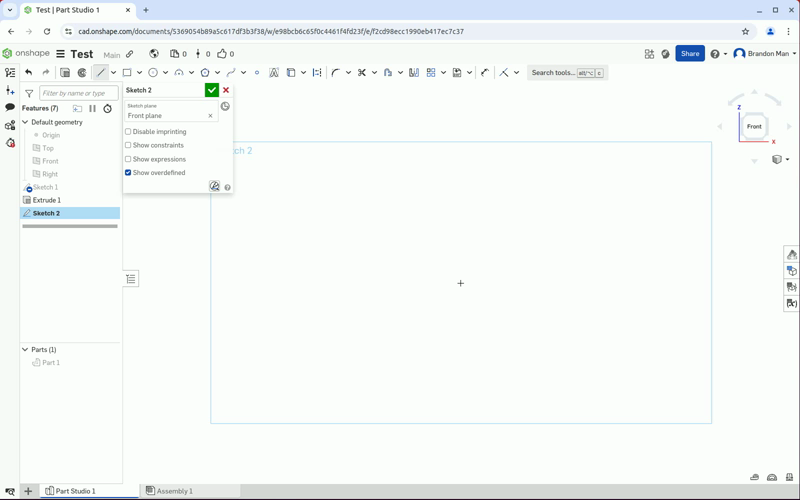
key_up(shift)
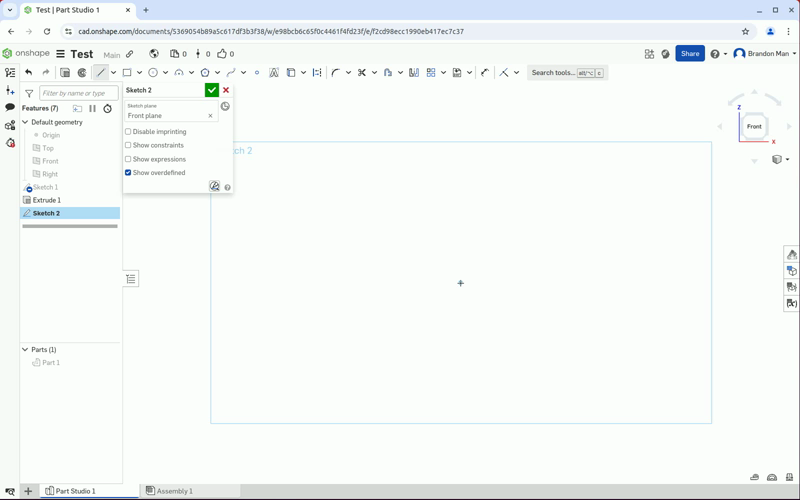
key_down(shift)
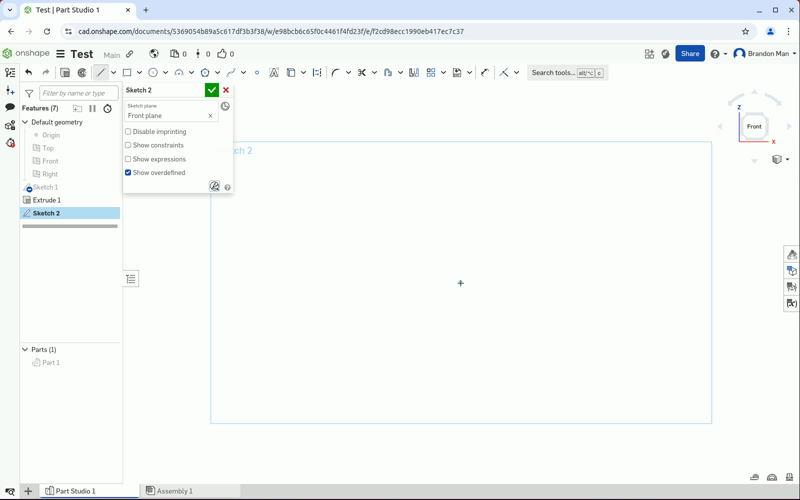
mouse_move(490, 282)
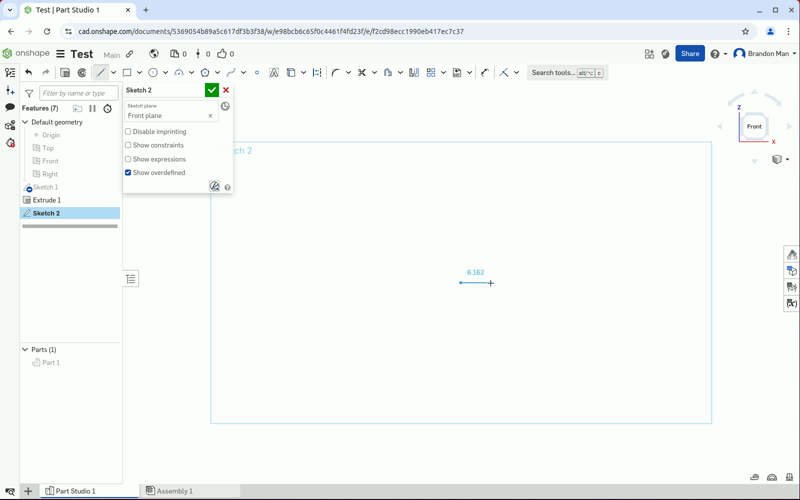
mouse_move(517, 282)
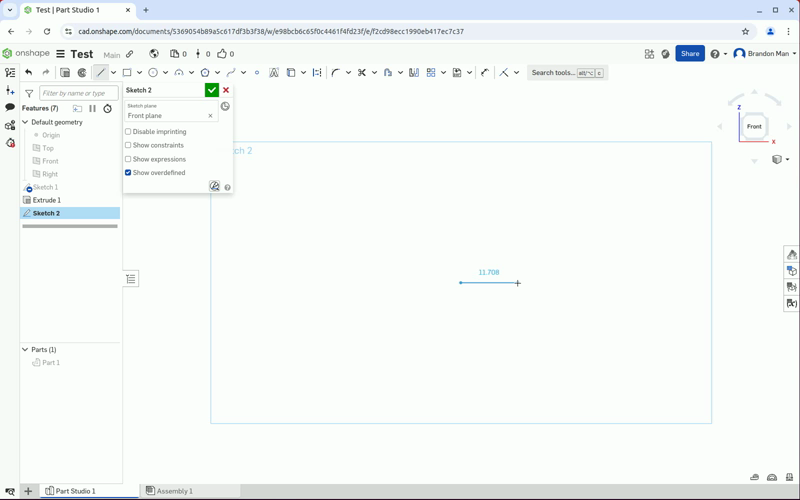
click(517, 282)
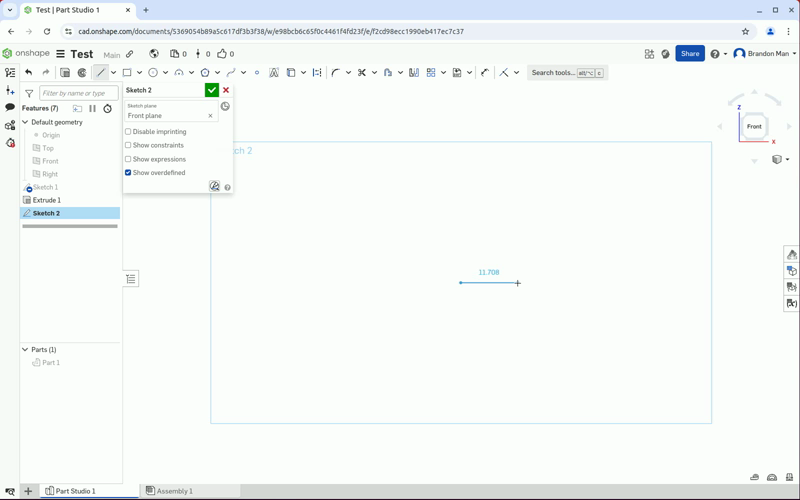
key_up(shift)
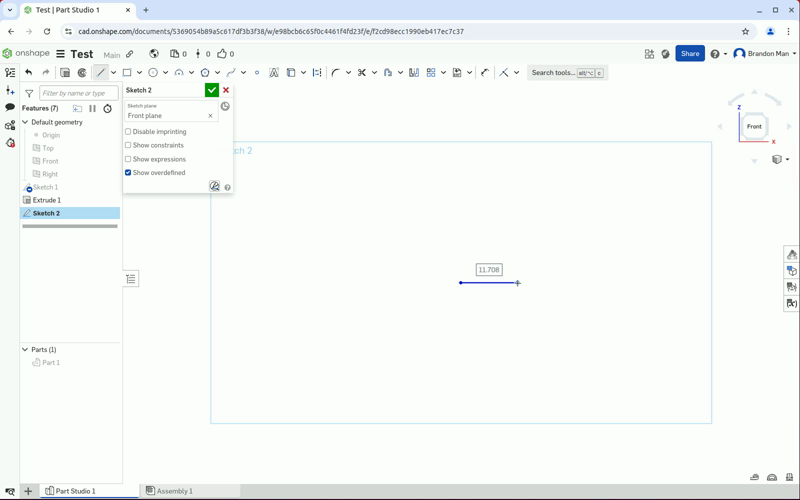
key_down(shift)
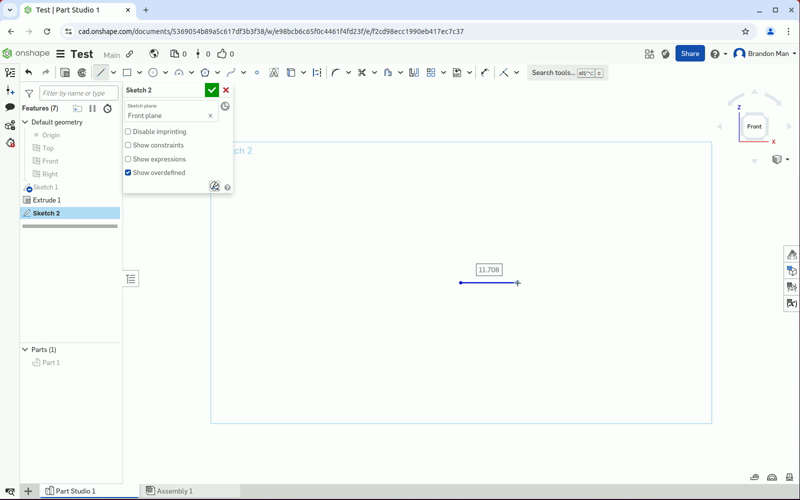
mouse_move(517, 170)
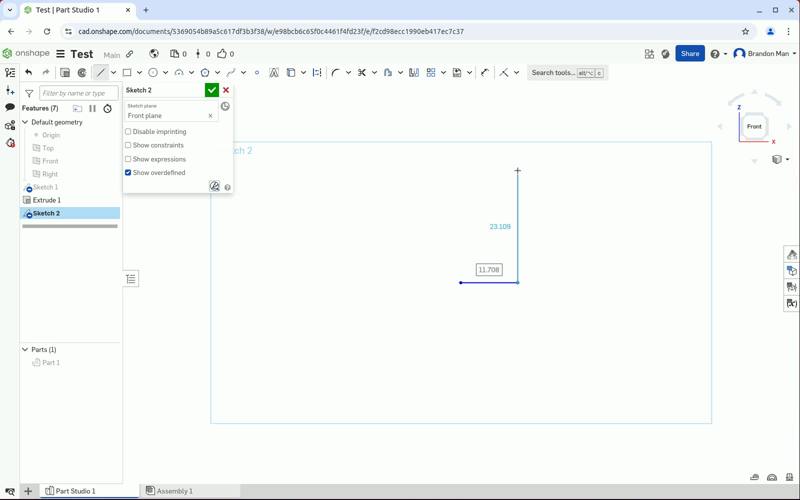
click(517, 170)
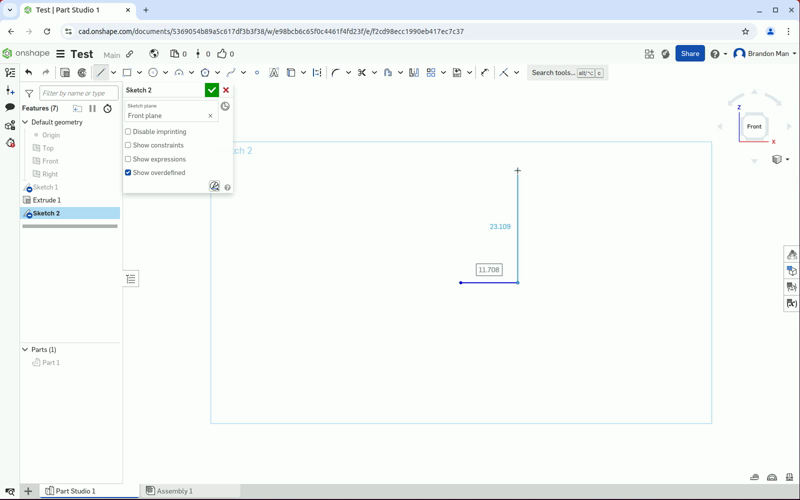
key_up(shift)
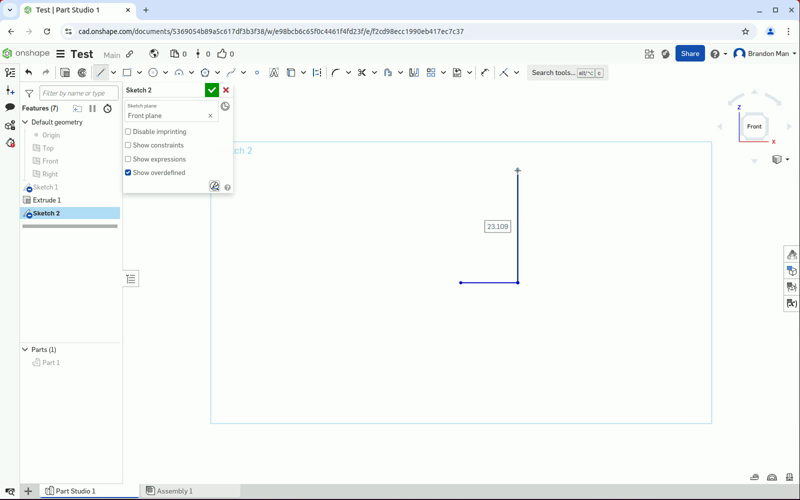
key_down(shift)
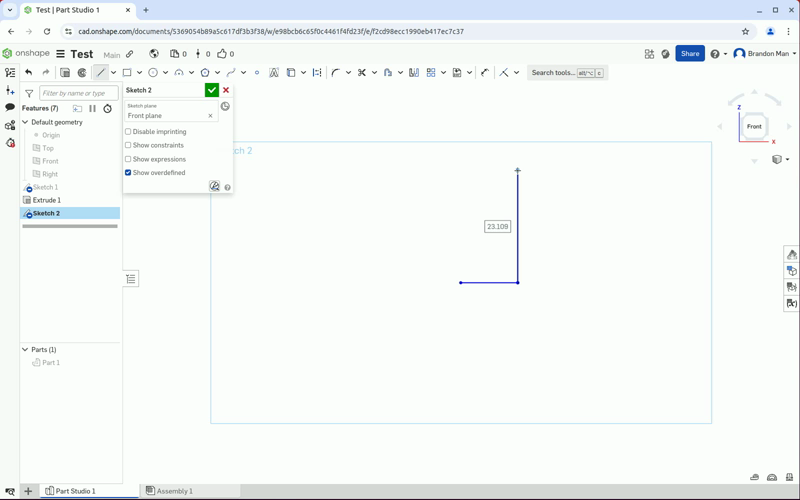
mouse_move(547, 170)
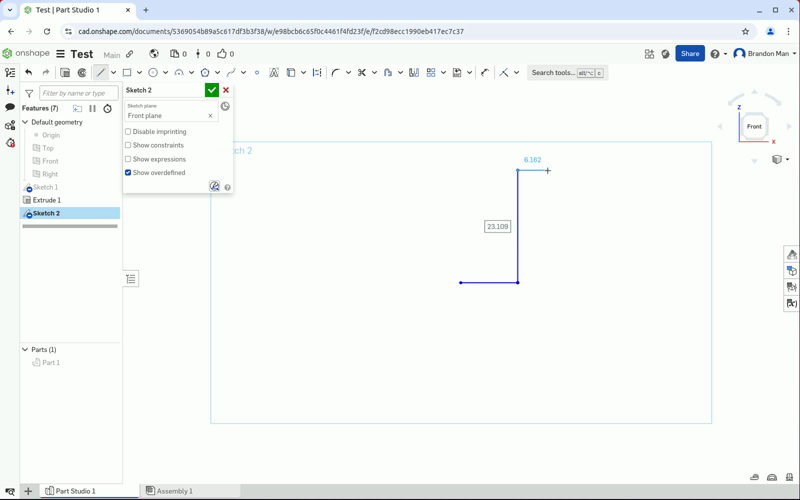
mouse_move(489, 170)
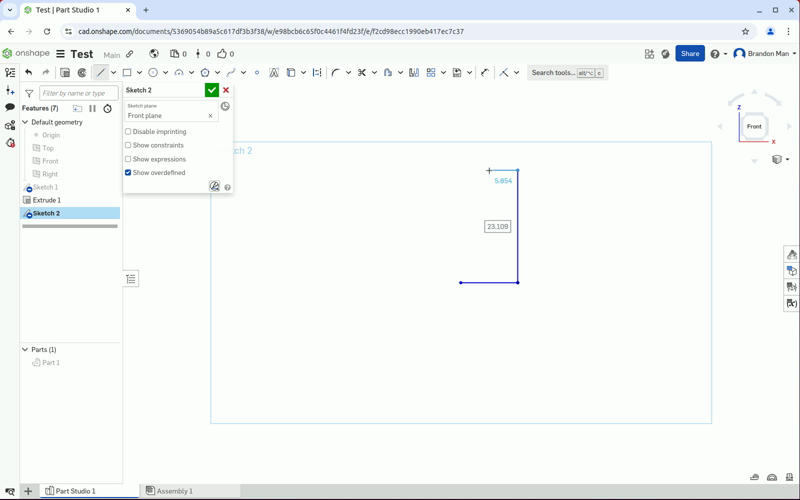
click(489, 170)
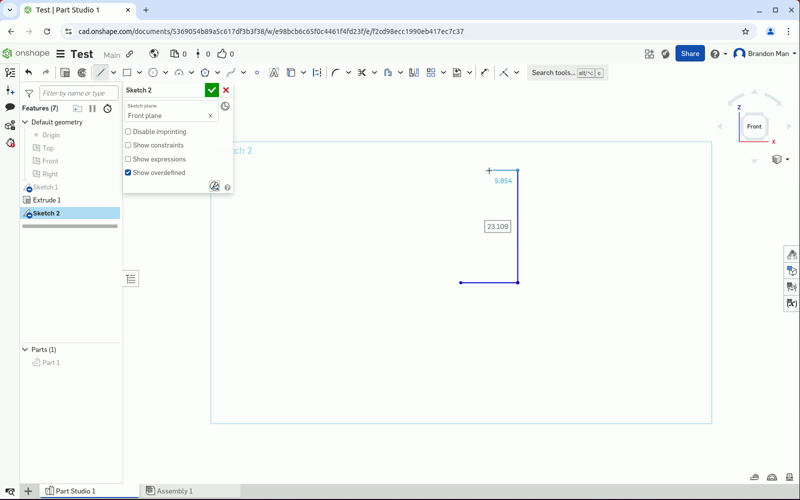
key_up(shift)
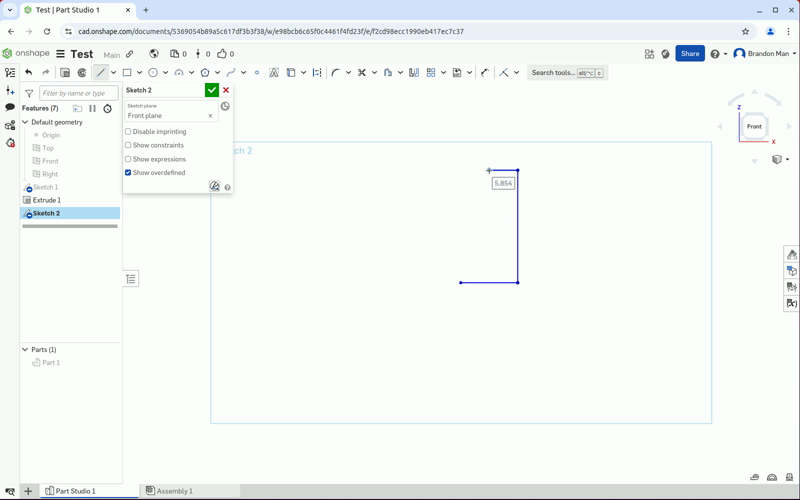
key_down(shift)
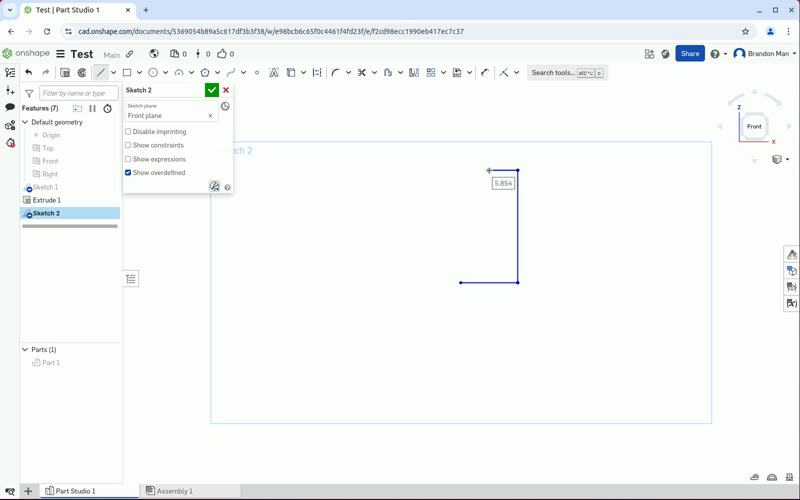
mouse_move(519, 170)
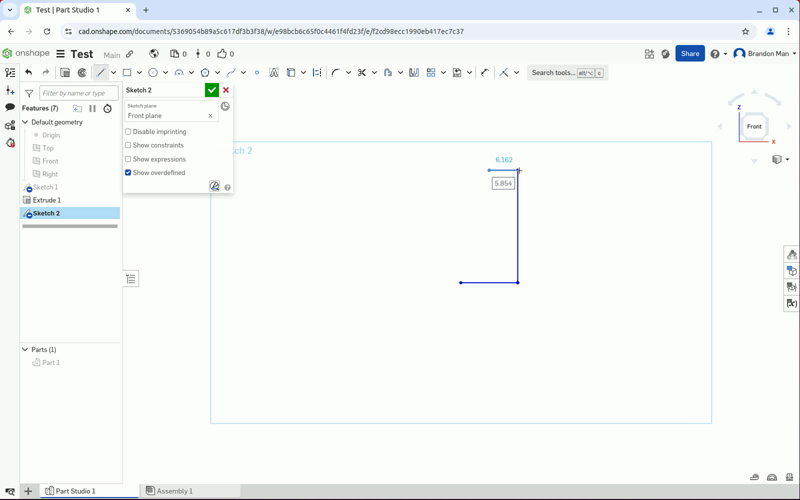
mouse_move(489, 226)
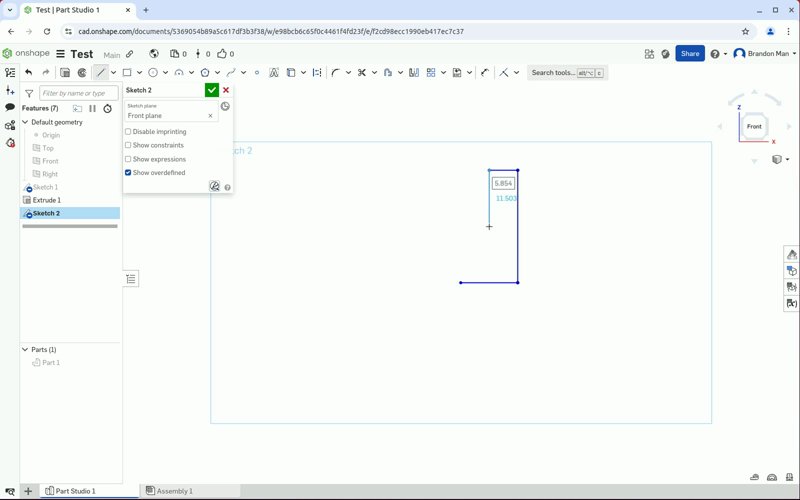
click(489, 226)
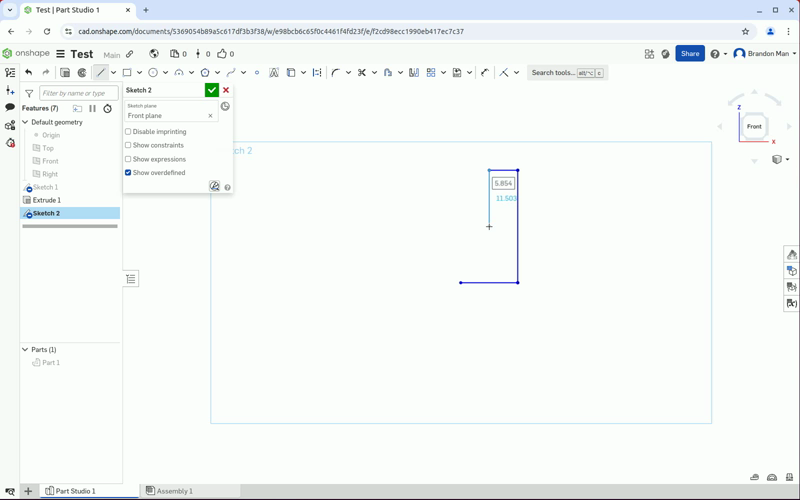
key_up(shift)
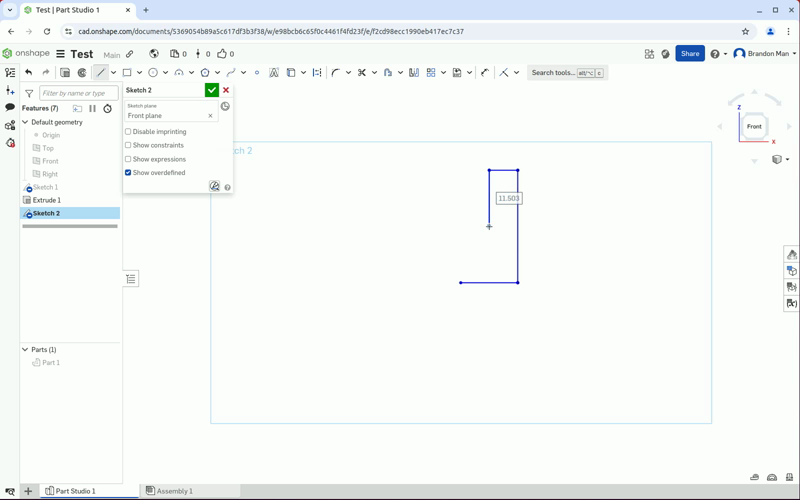
key_down(shift)
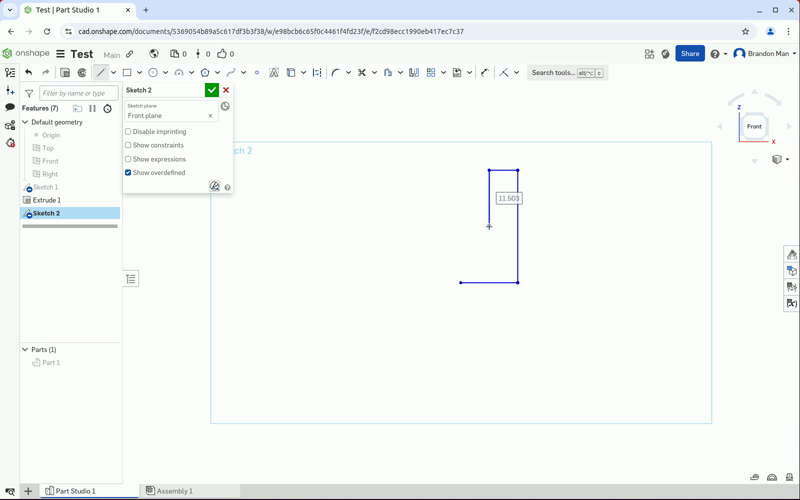
mouse_move(519, 226)
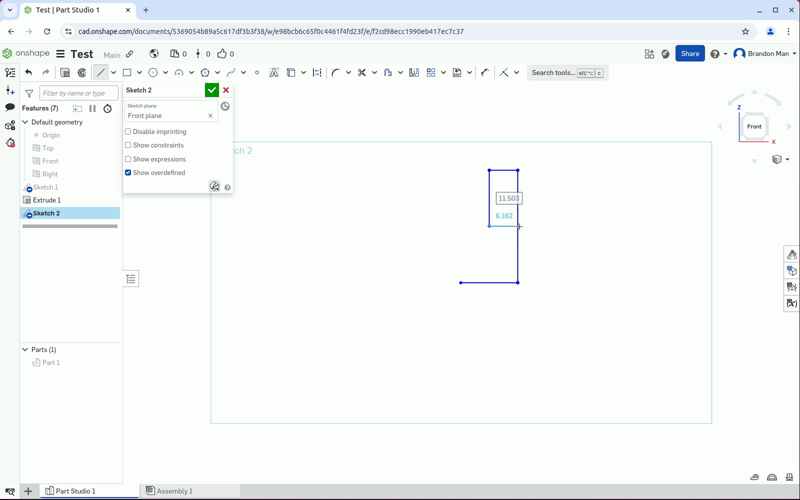
mouse_move(460, 226)
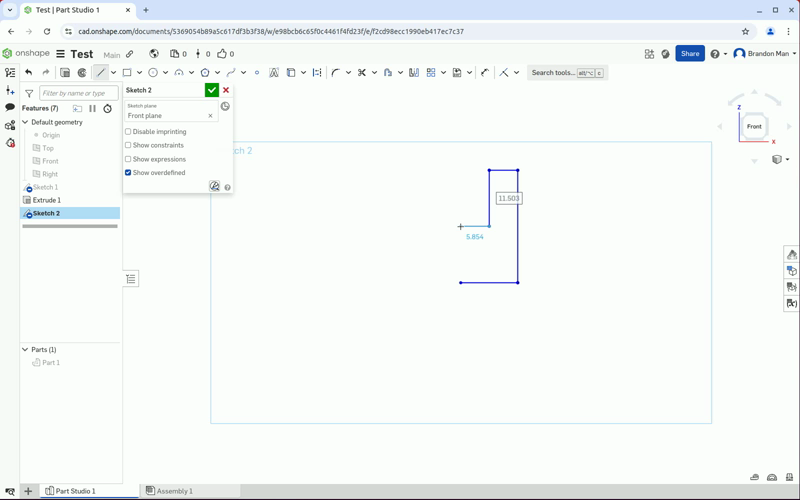
click(460, 226)
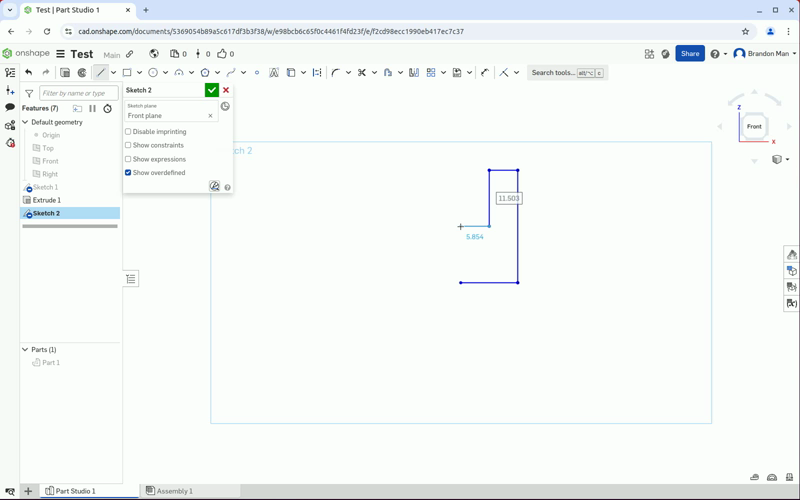
key_up(shift)
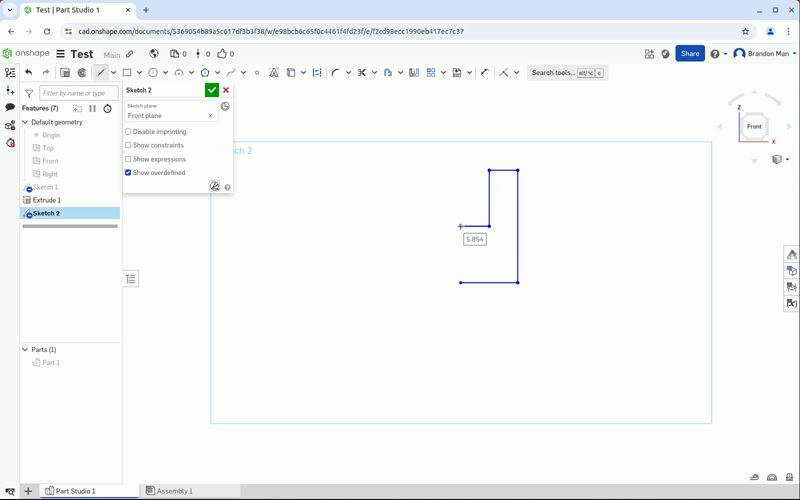
mouse_move(490, 226)
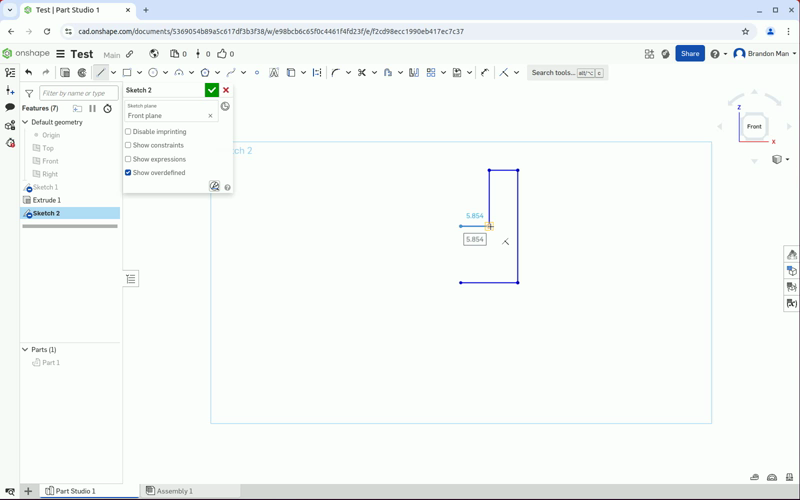
key_down(shift)
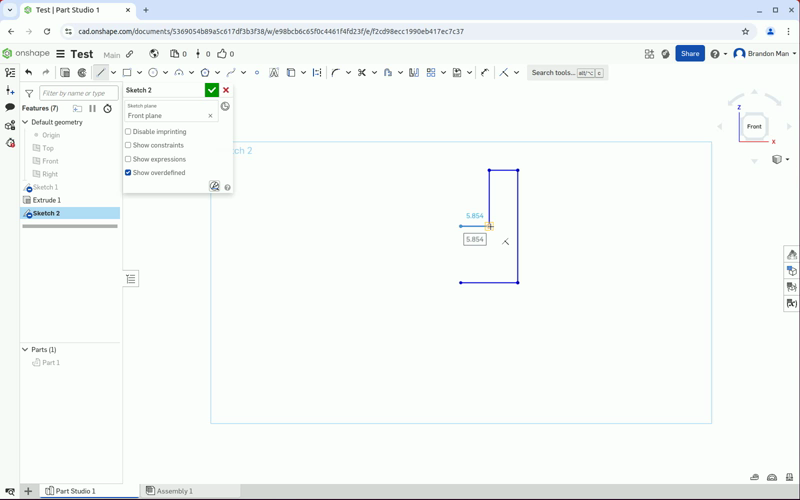
mouse_move(460, 282)
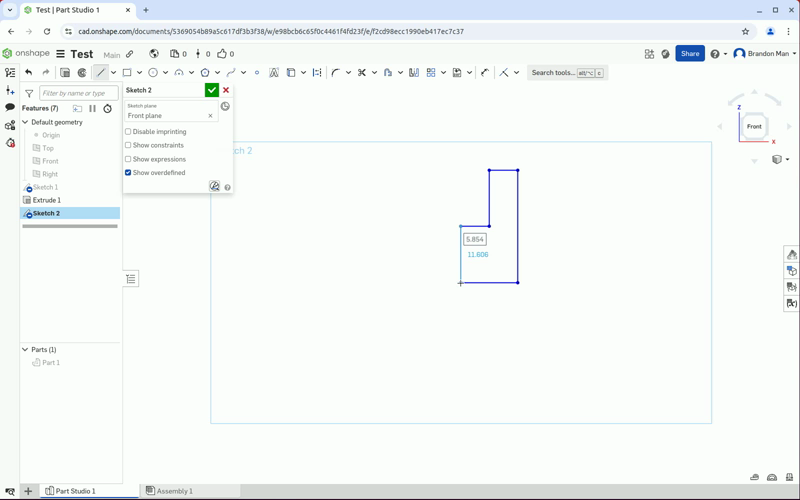
key_up(shift)
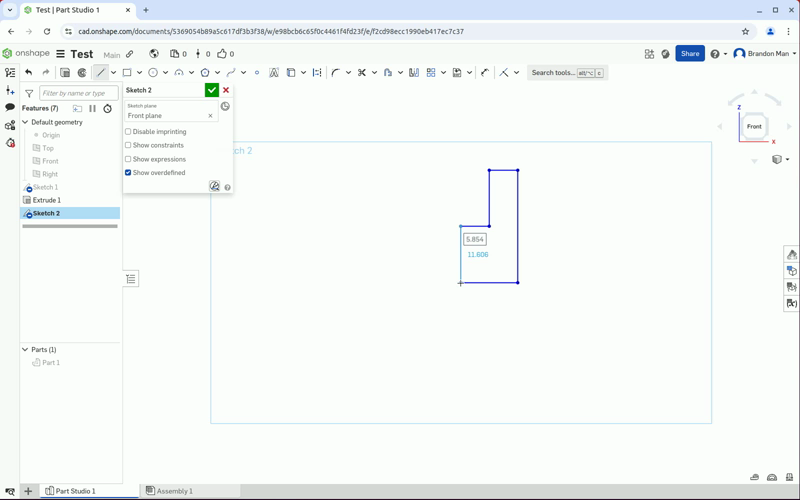
click(460, 282)
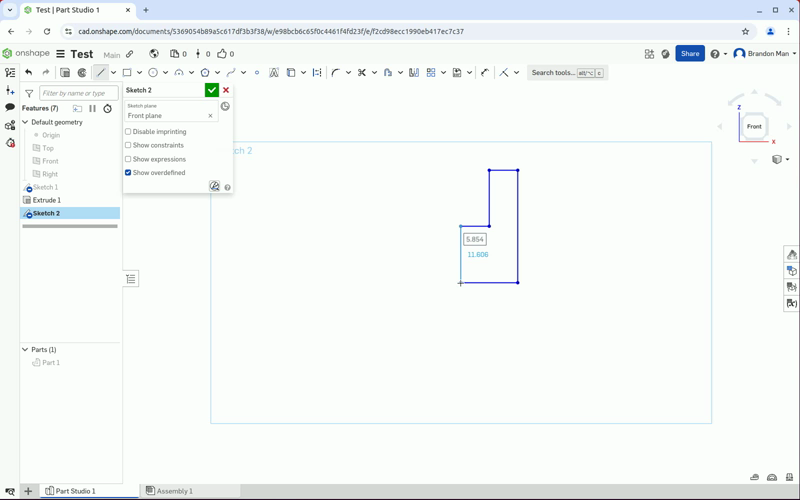
key(esc)
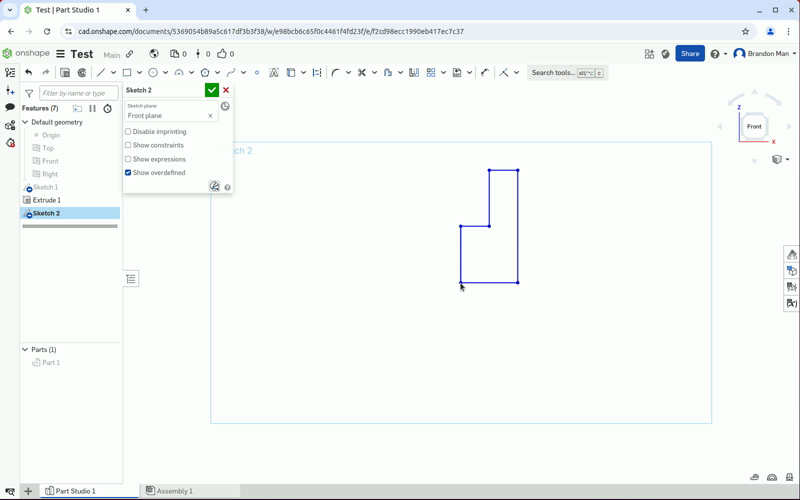
mouse_move(504, 197)
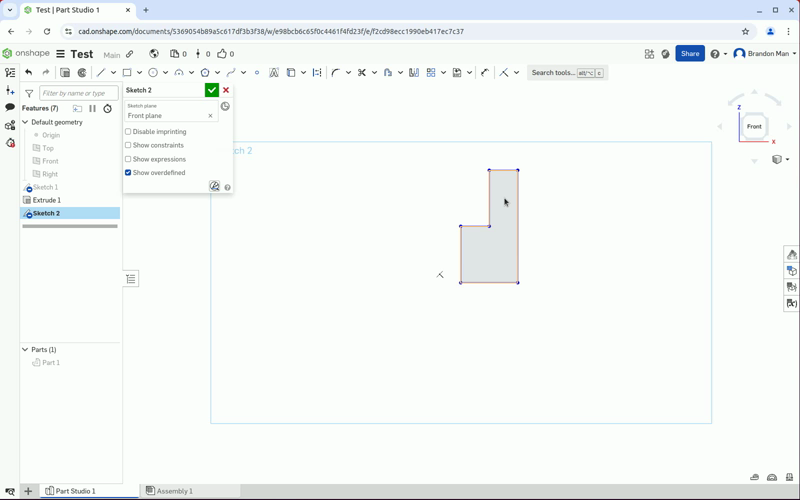
click(504, 197)
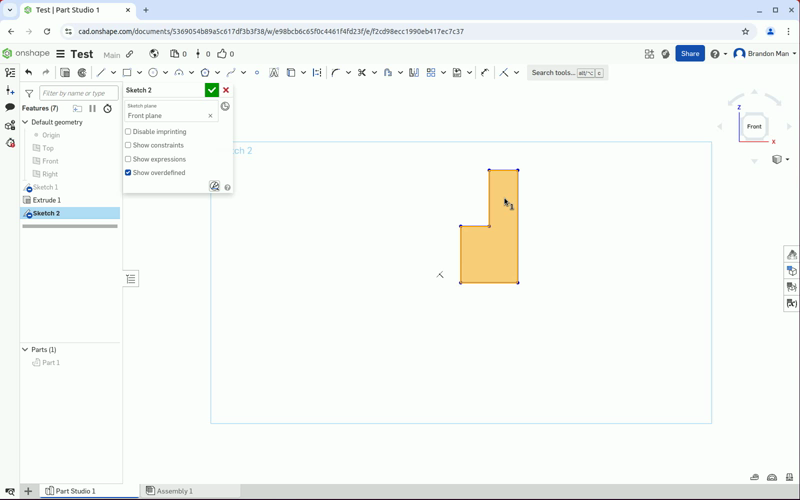
mouse_move(73, 352)
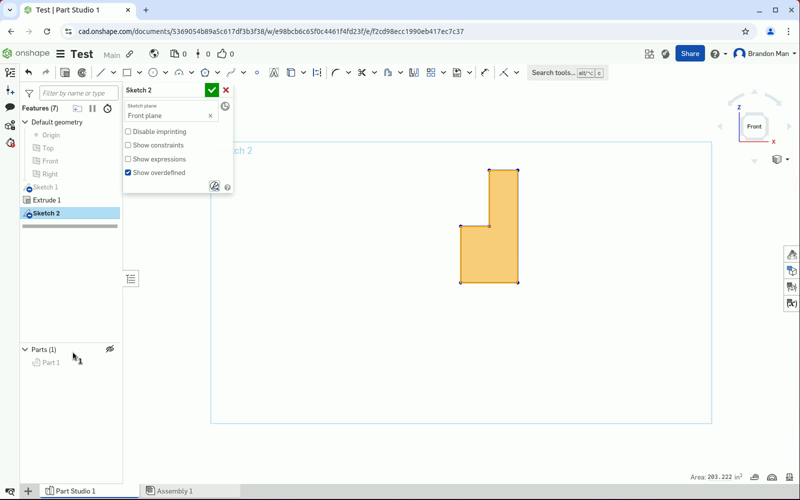
key(shift+y)
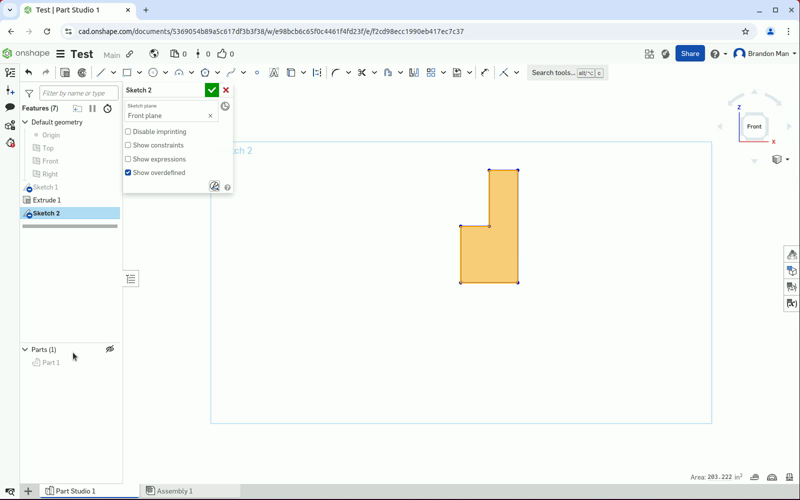
key(shift+e)
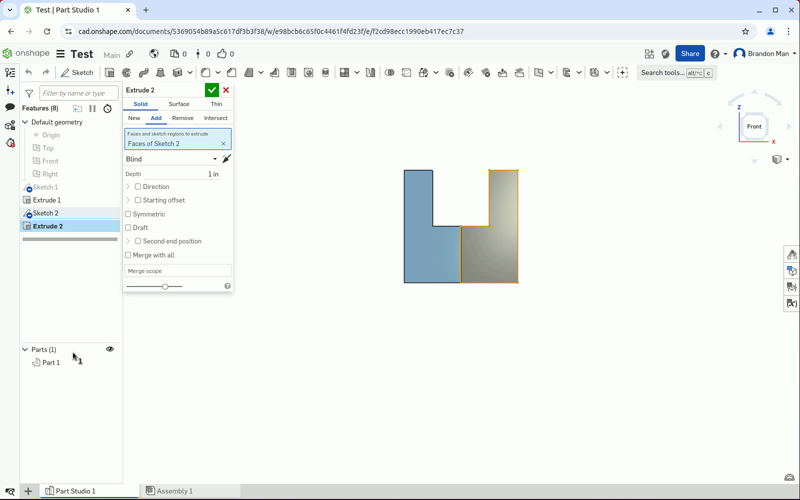
mouse_move(143, 106)
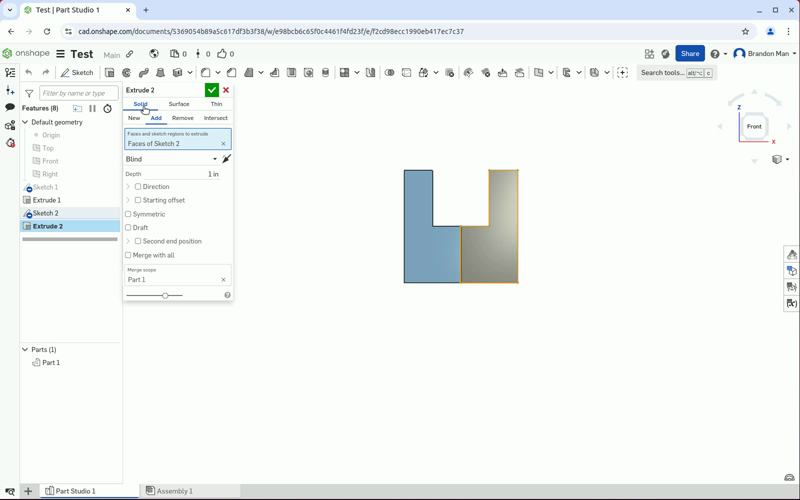
click(143, 106)
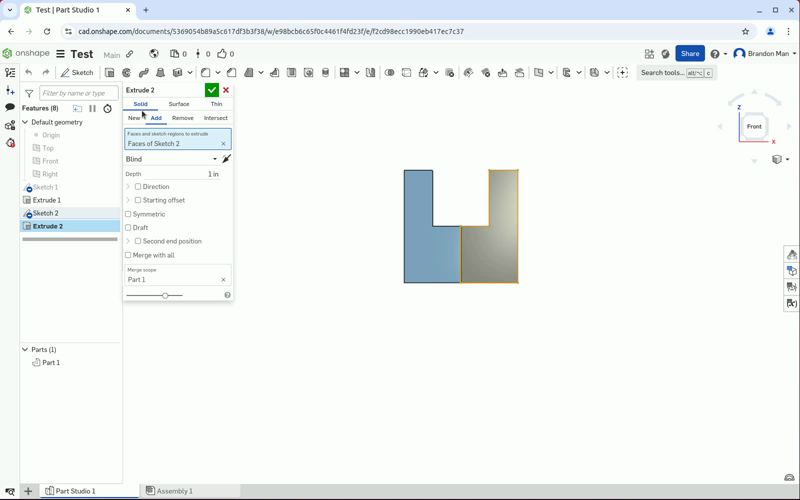
mouse_move(137, 120)
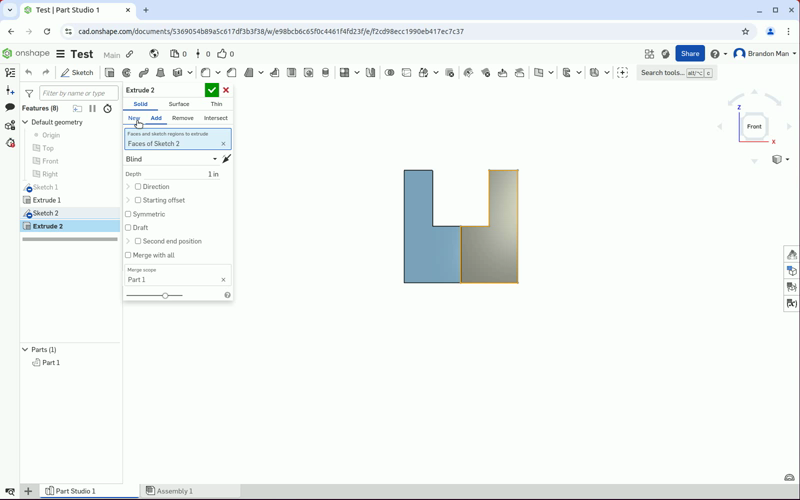
click(137, 120)
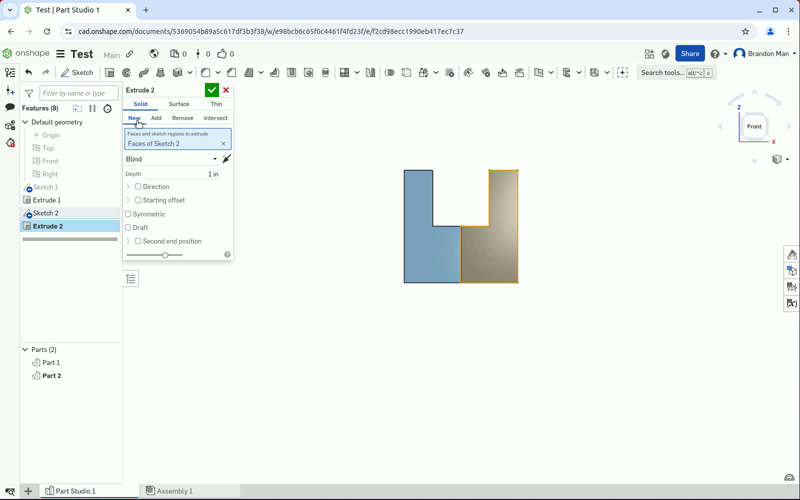
key(tab, 4)
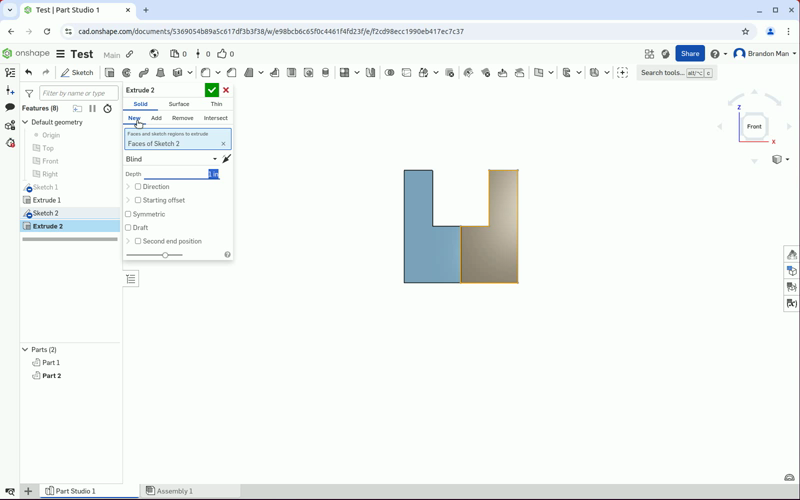
text(23.108)
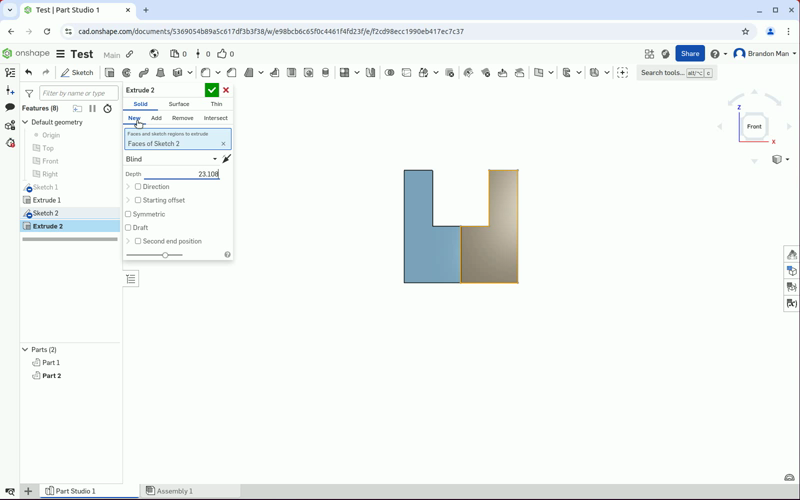
key(tab, 3)
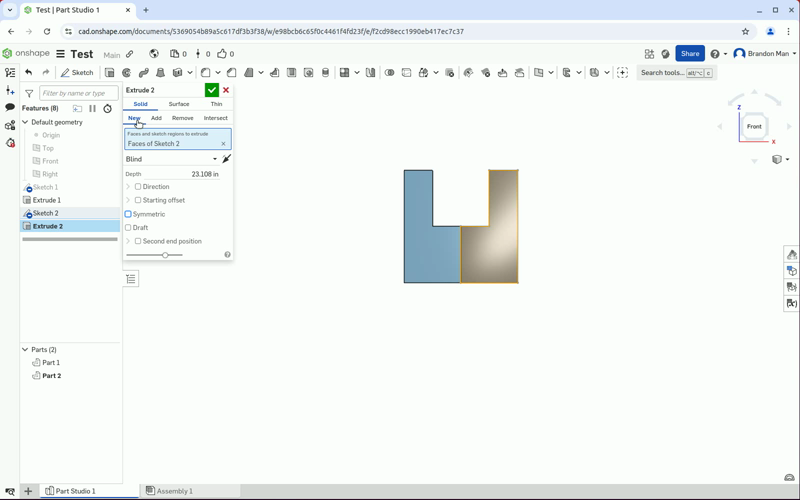
key(space)
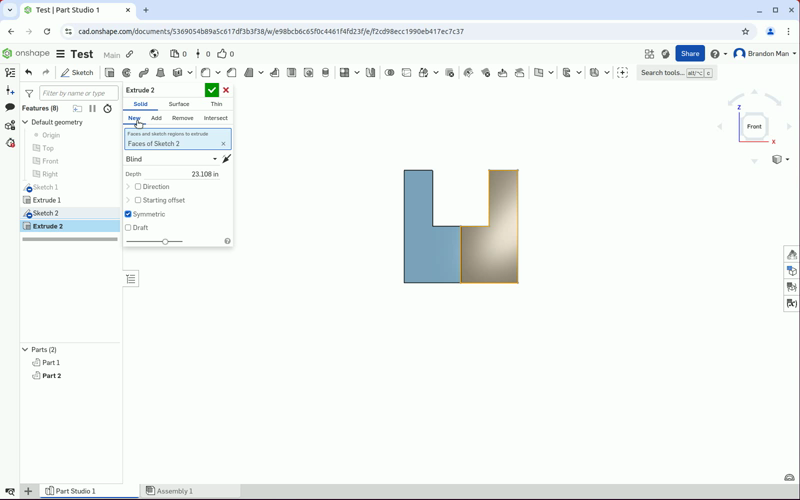
key(enter)
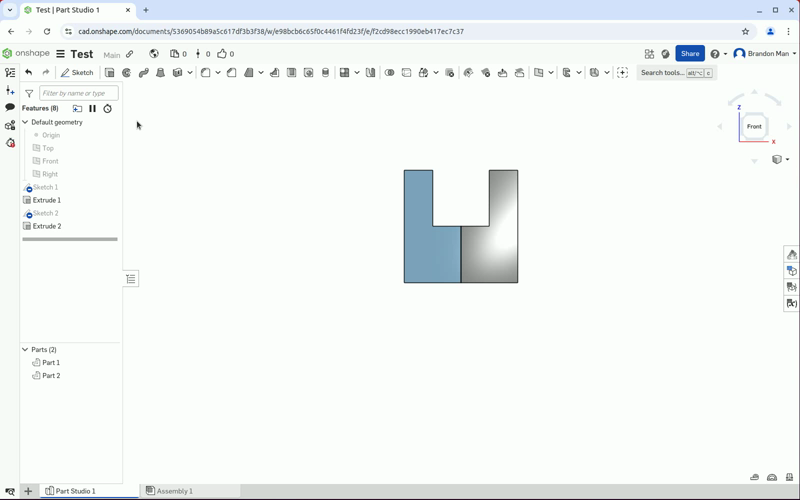
key(shift+h)
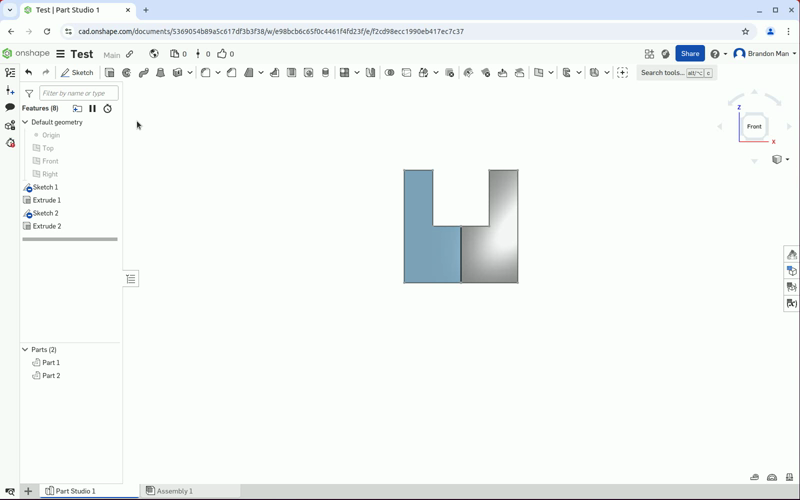
key(shift+h)
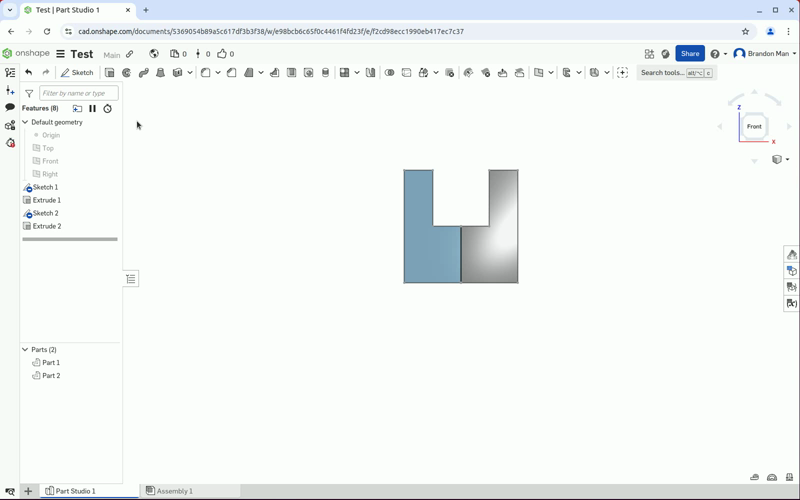
key(shift+7)
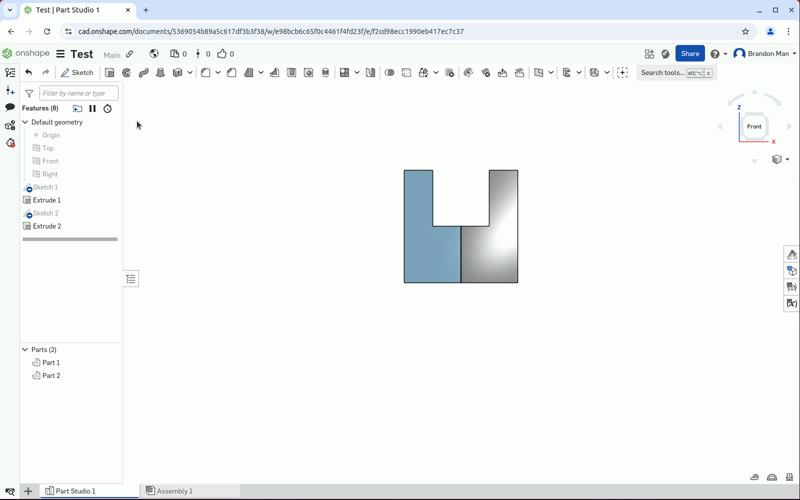
key(left, 2)
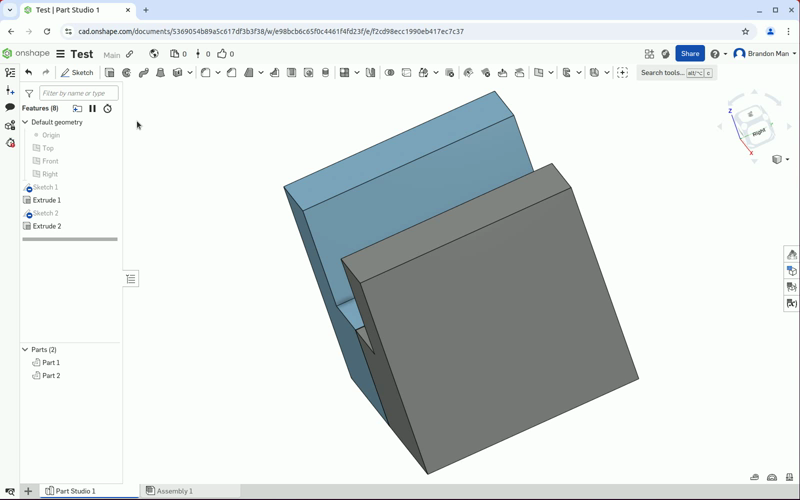
key(down, 2)
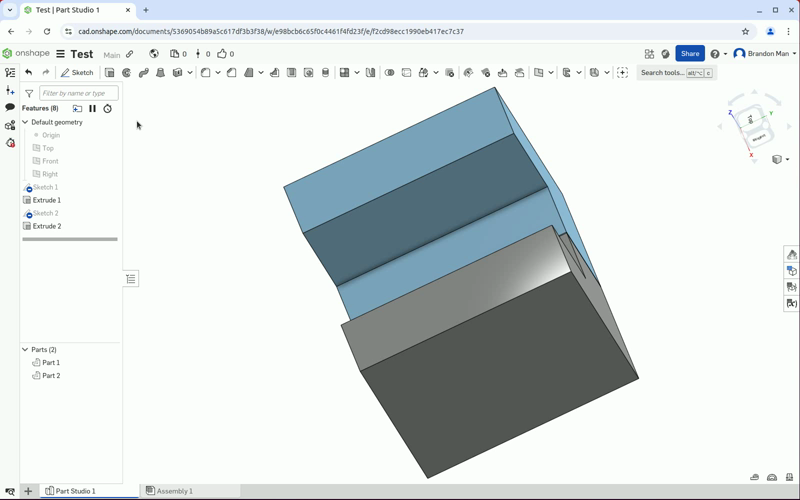
key(up, 2)
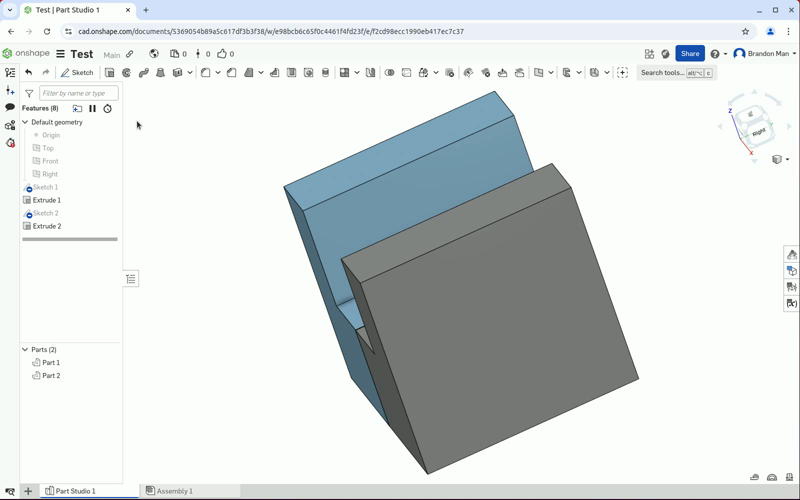
key(right, 2)
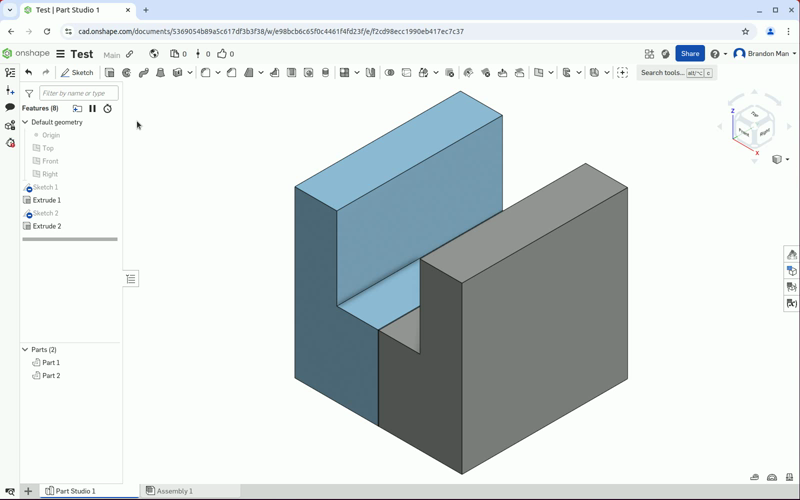
mouse_move(73, 189)
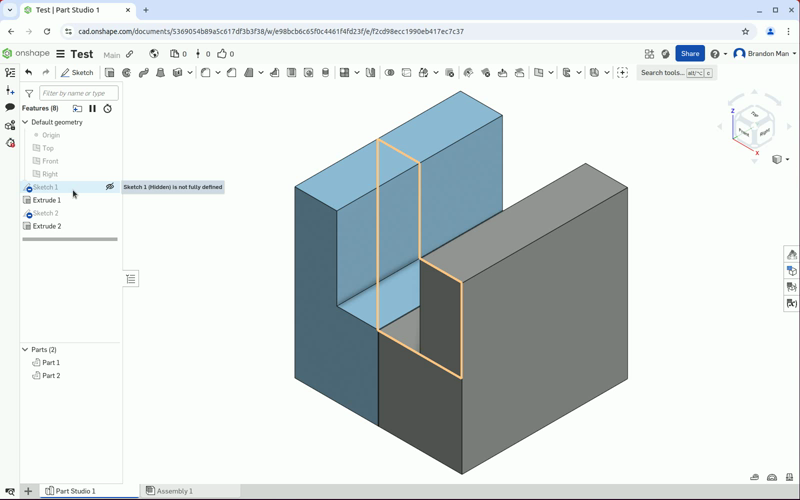
click(73, 189)